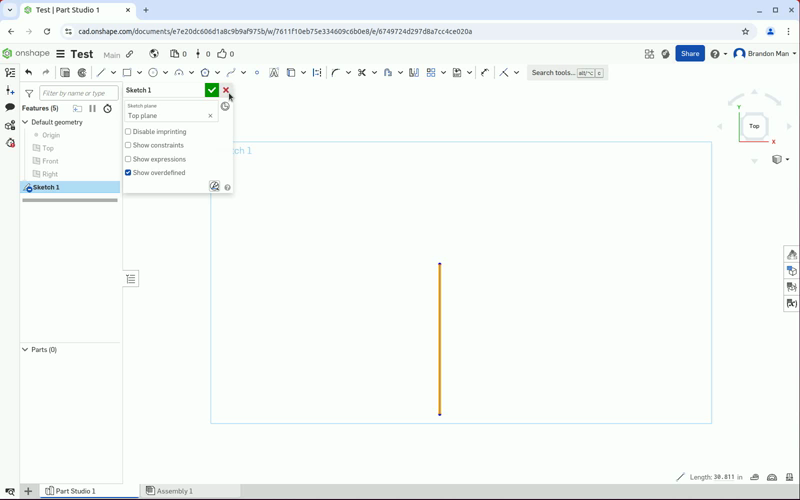
key(shift+h)
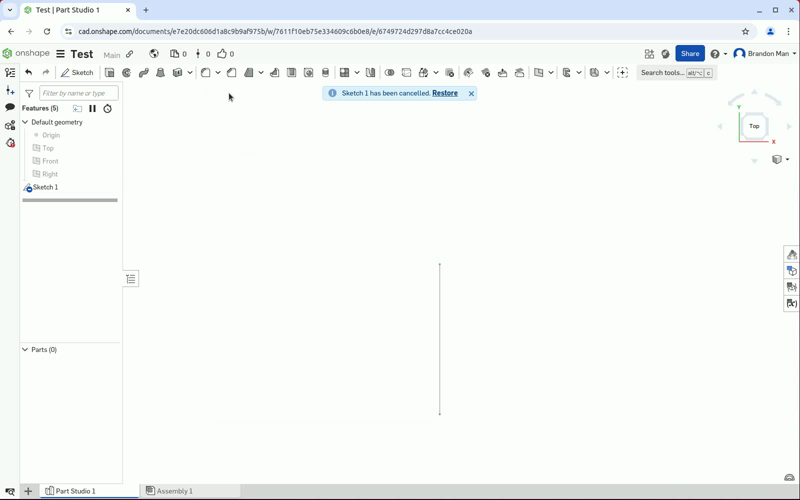
key(shift+s)
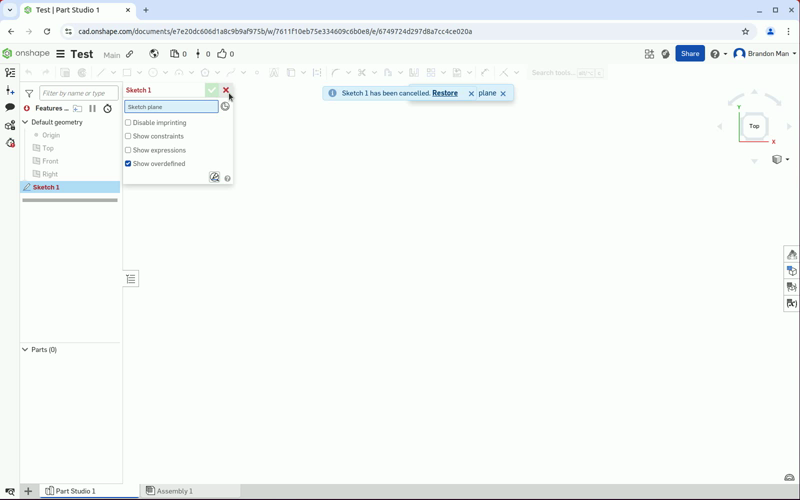
mouse_move(73, 150)
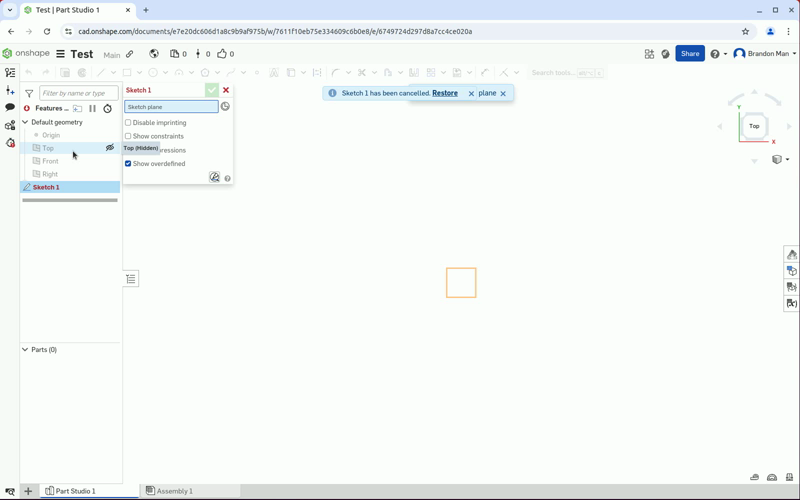
click(73, 150)
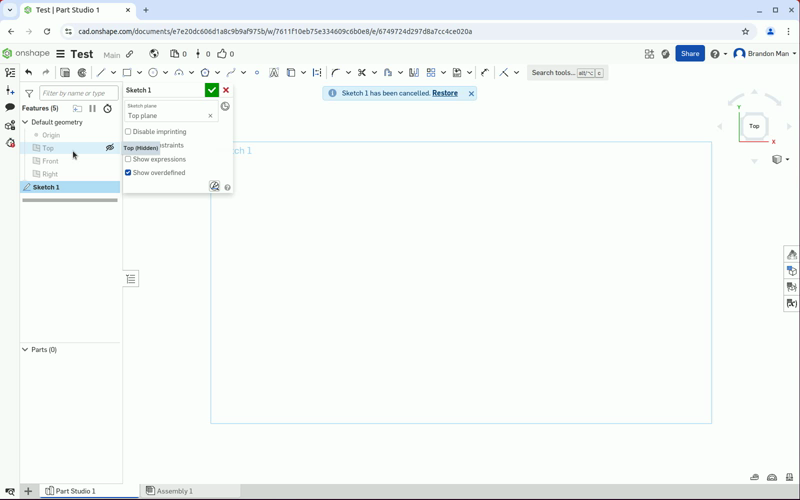
mouse_move(73, 352)
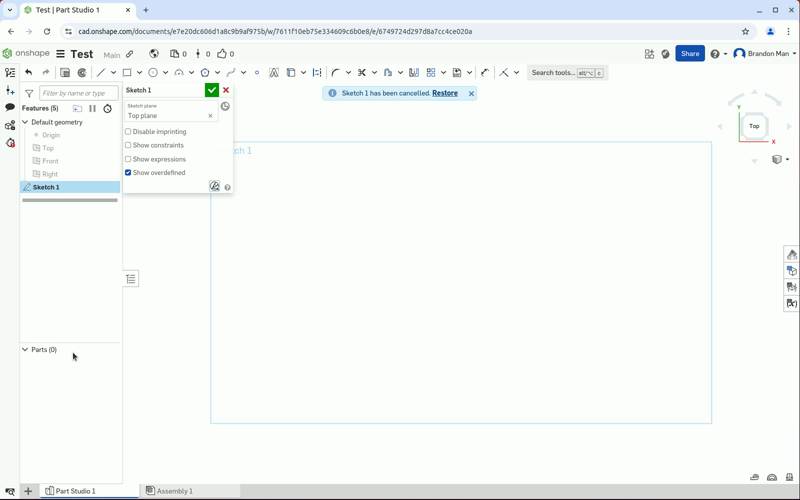
key(y)
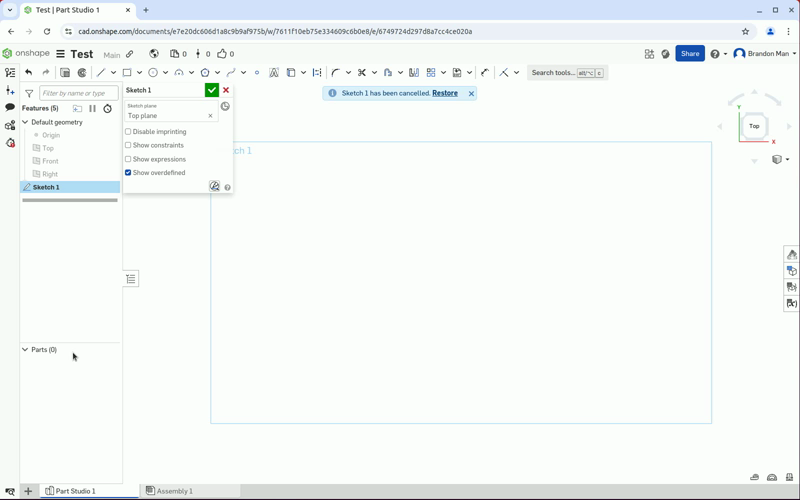
key(l)
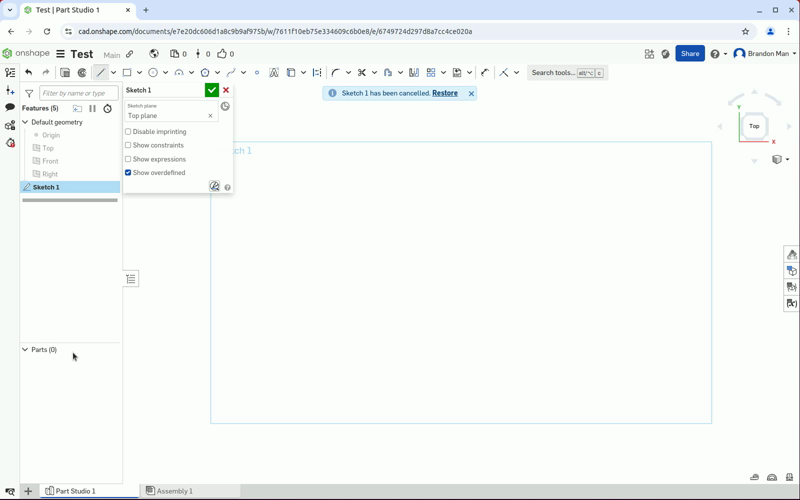
key_down(shift)
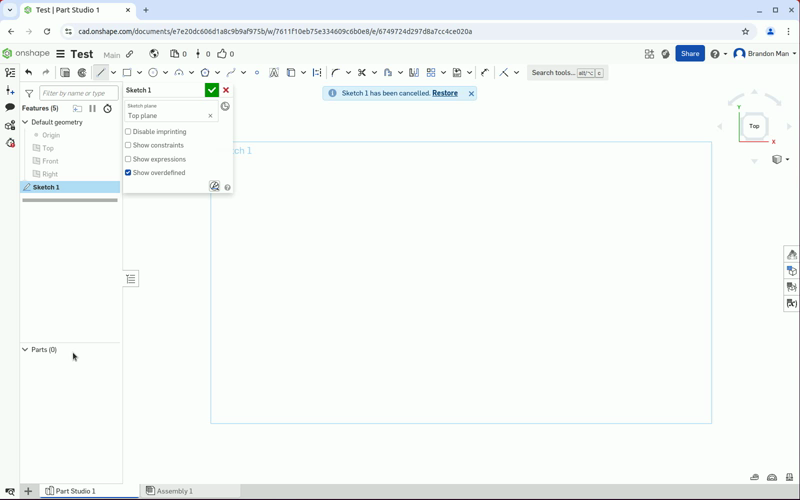
mouse_move(446, 325)
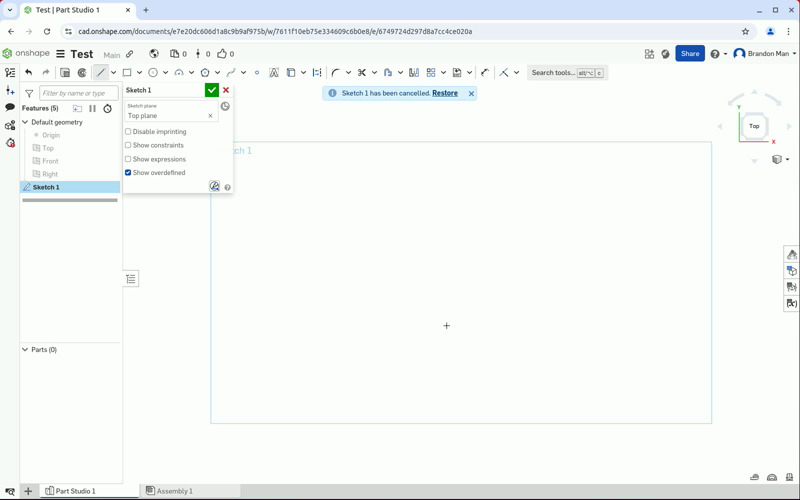
click(446, 325)
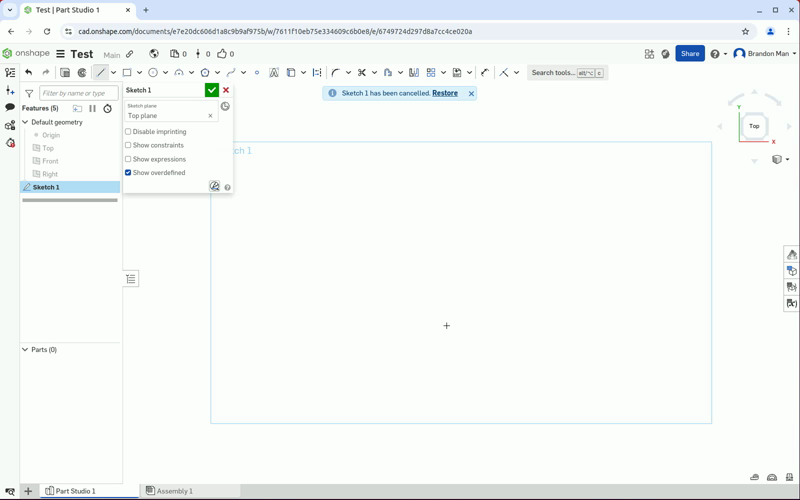
key_up(shift)
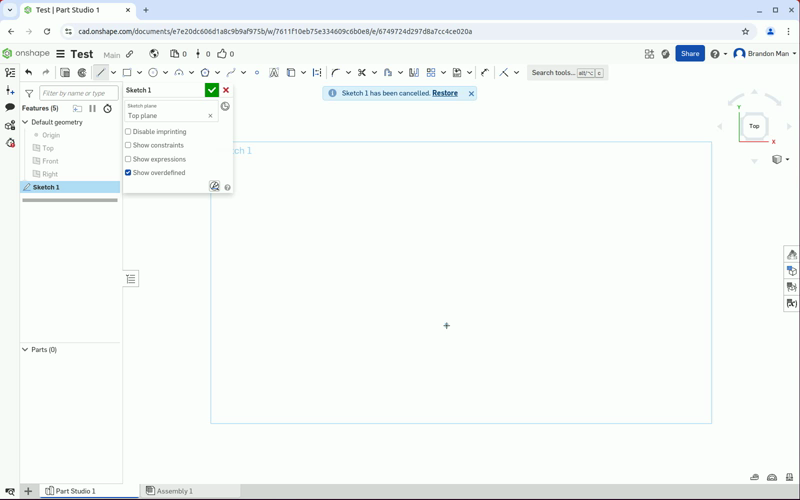
key_down(shift)
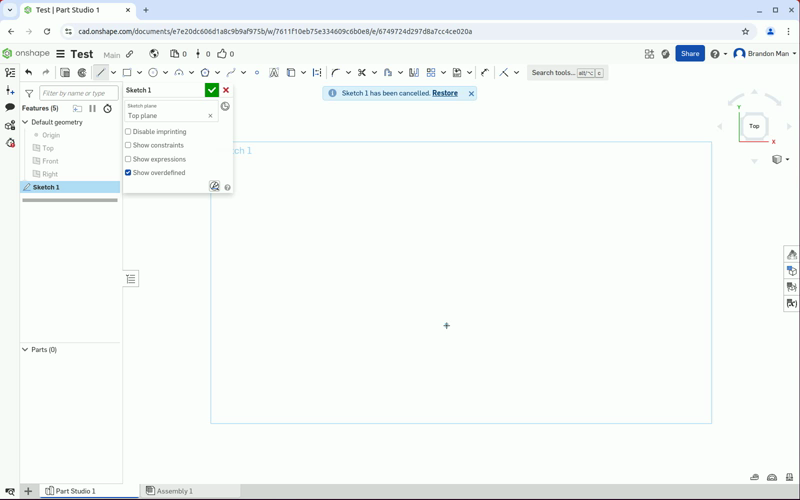
mouse_move(573, 325)
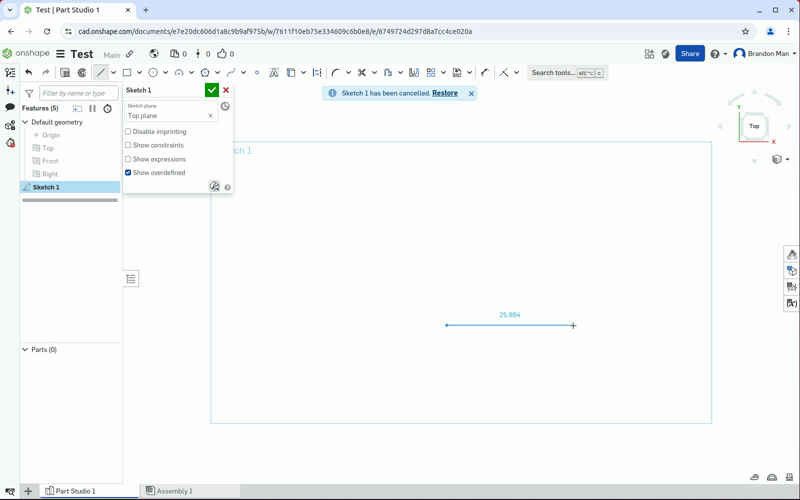
click(573, 325)
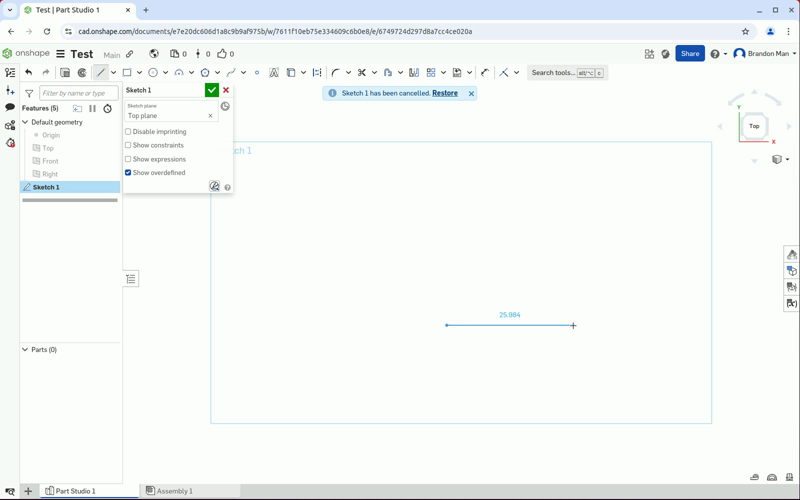
key_up(shift)
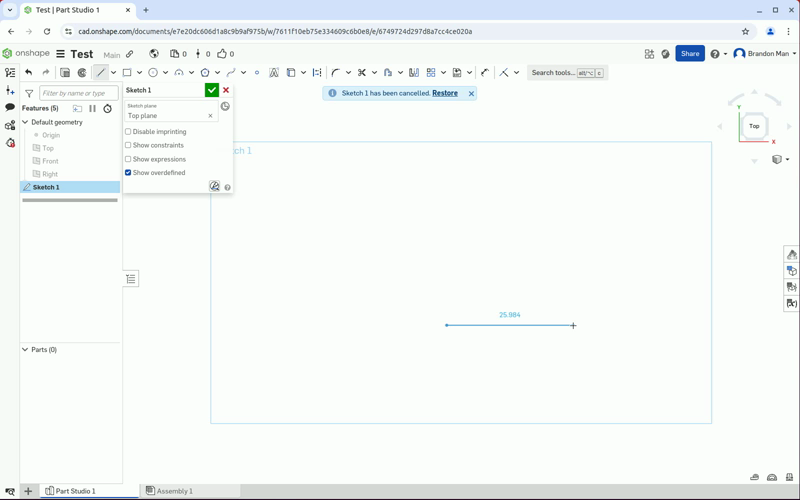
key_down(shift)
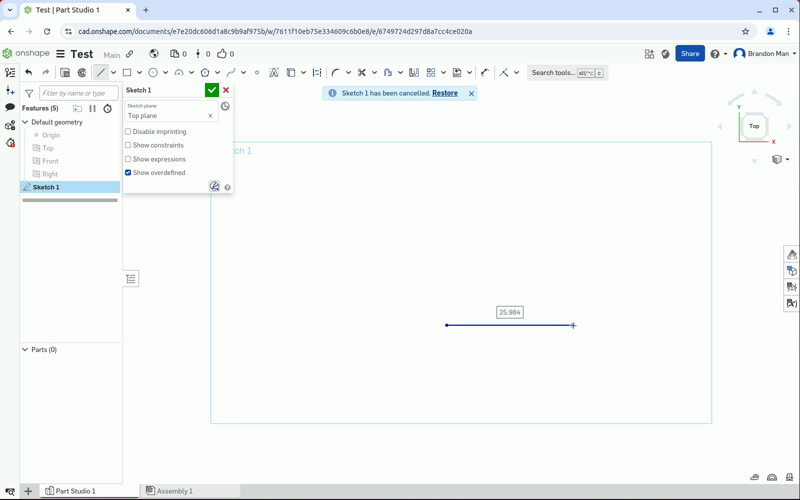
mouse_move(573, 210)
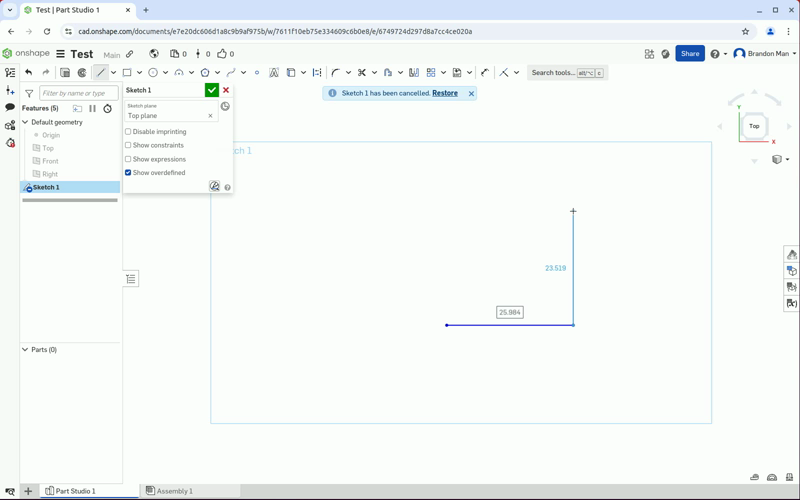
click(573, 210)
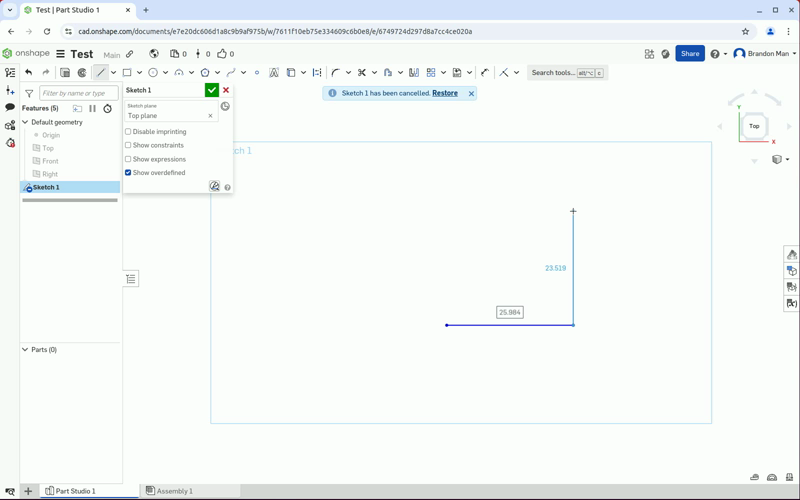
key_up(shift)
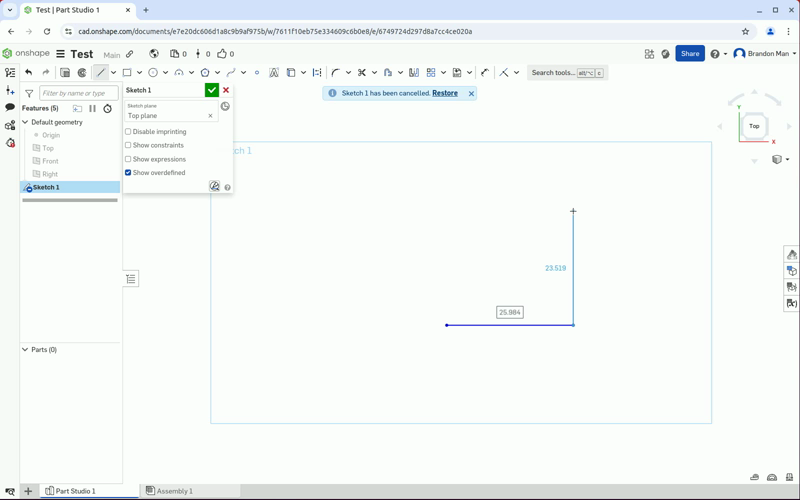
key_down(shift)
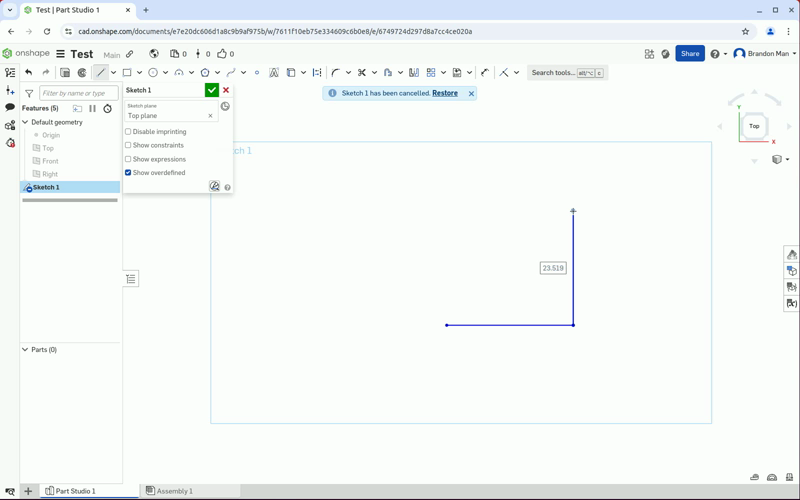
mouse_move(446, 210)
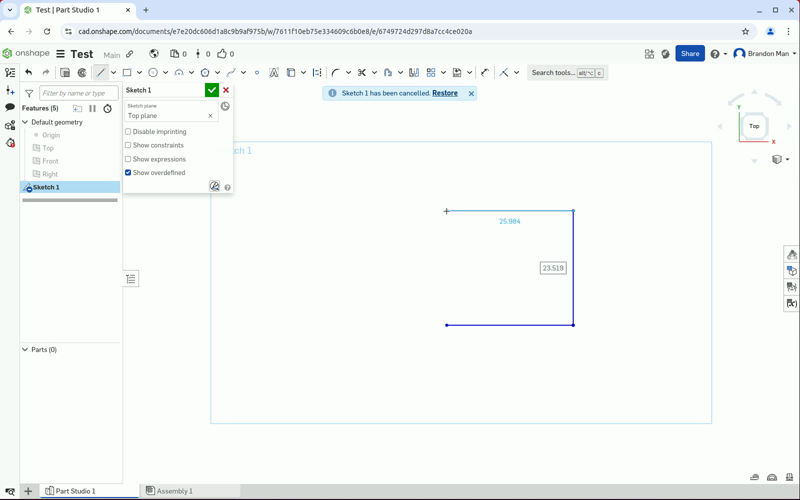
click(446, 210)
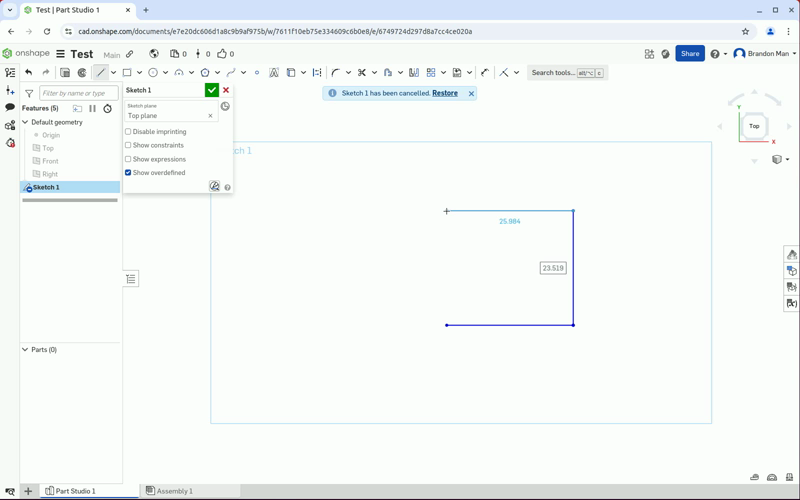
key_up(shift)
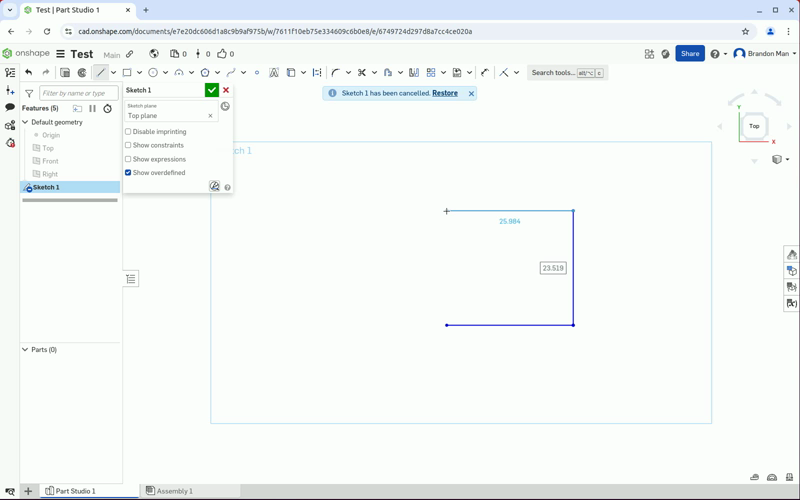
key_down(shift)
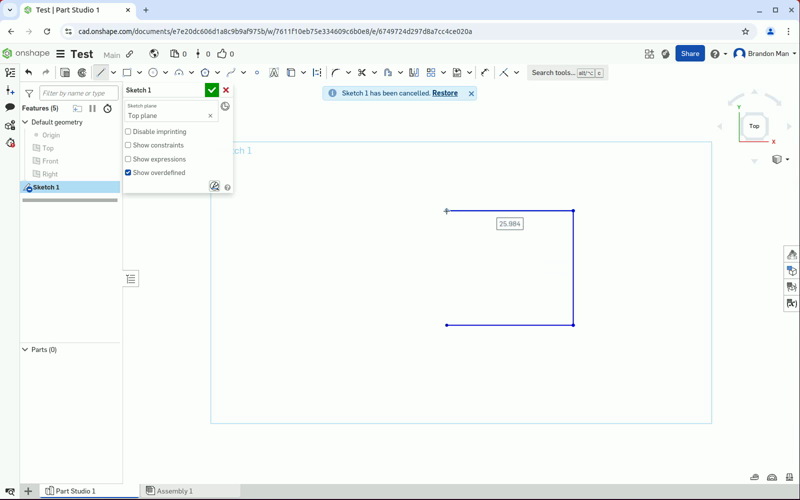
mouse_move(446, 325)
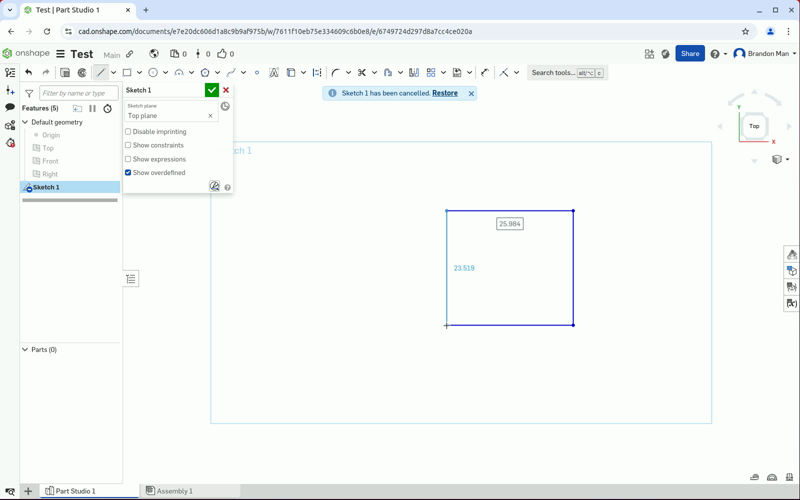
key_up(shift)
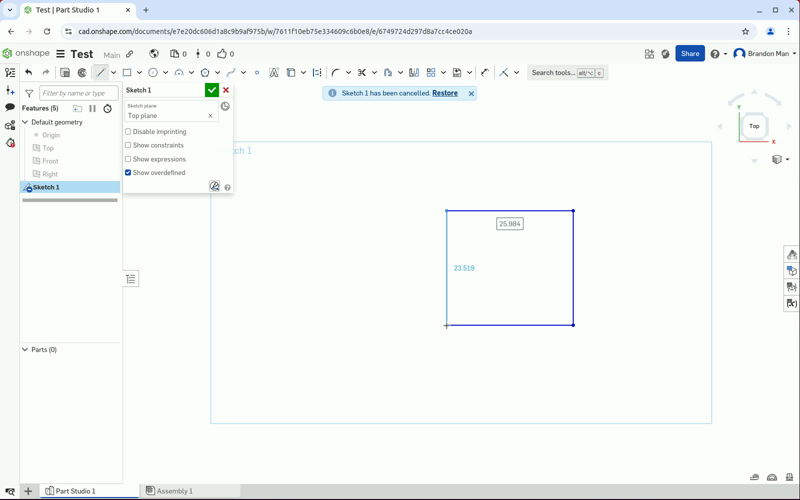
click(446, 325)
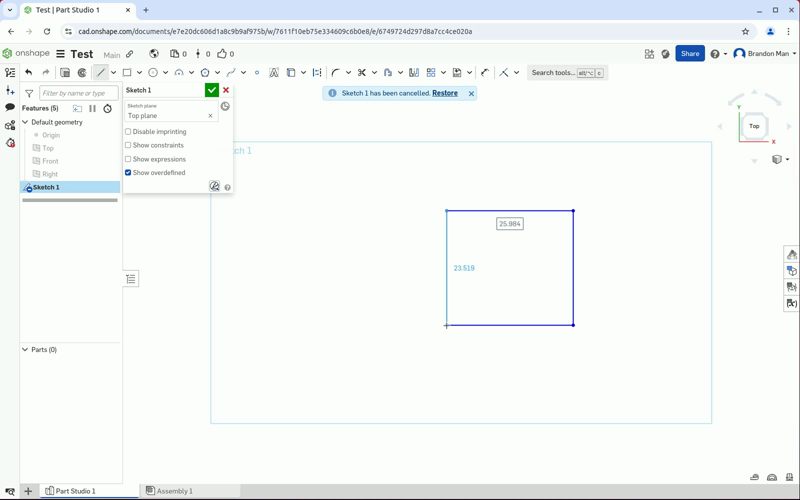
key(esc)
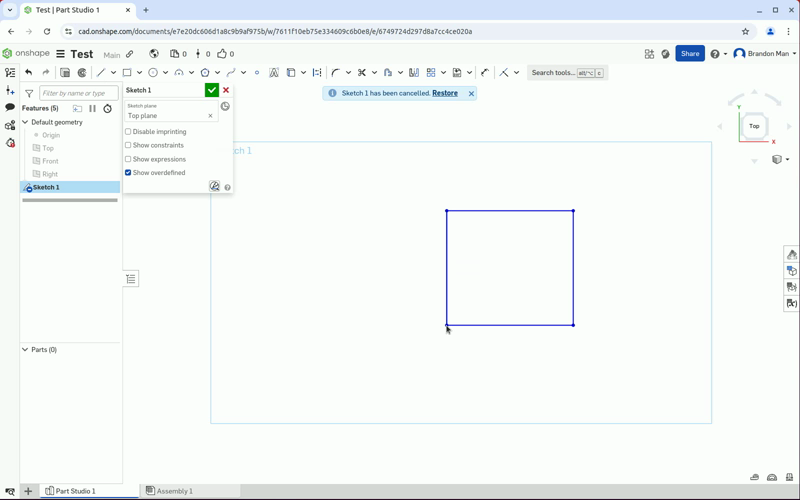
mouse_move(559, 267)
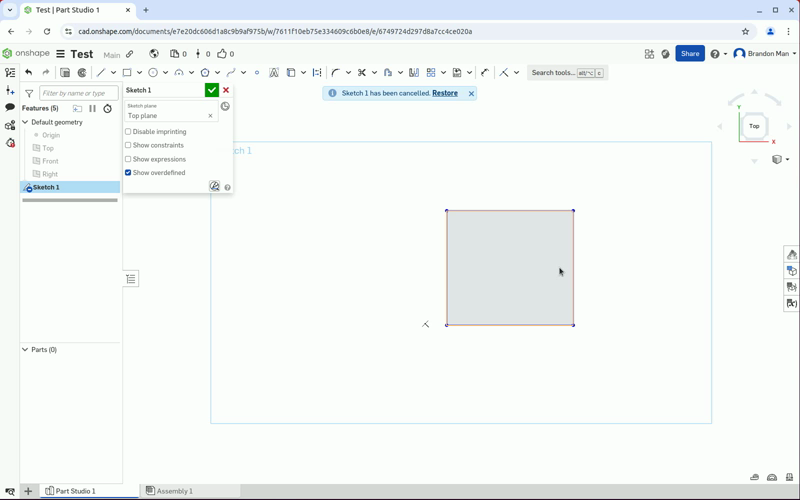
click(559, 267)
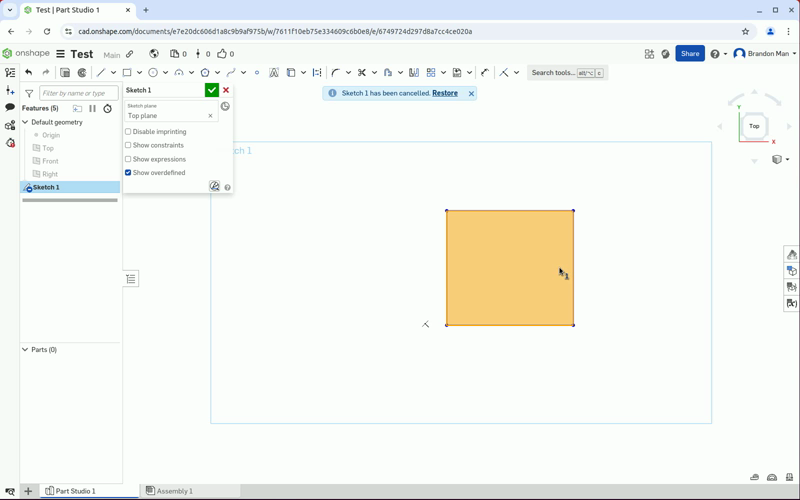
mouse_move(73, 352)
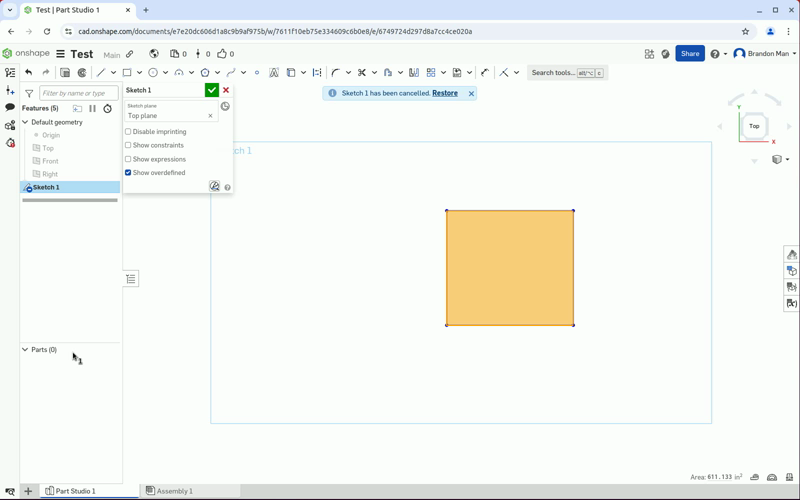
key(shift+y)
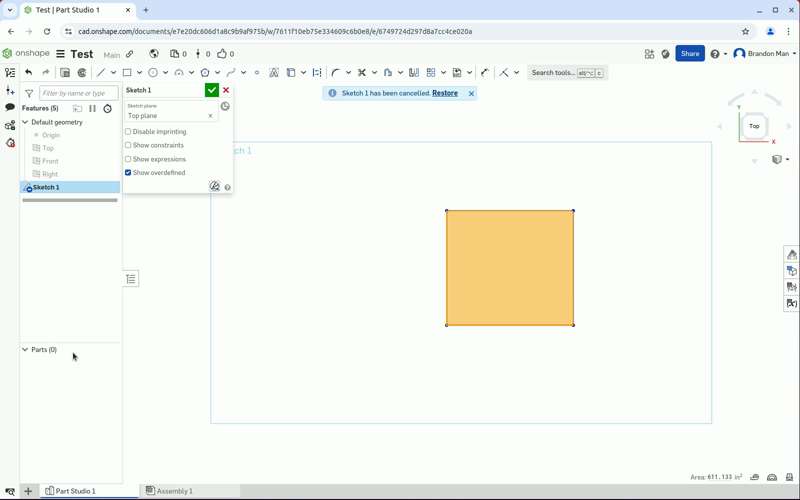
key(shift+e)
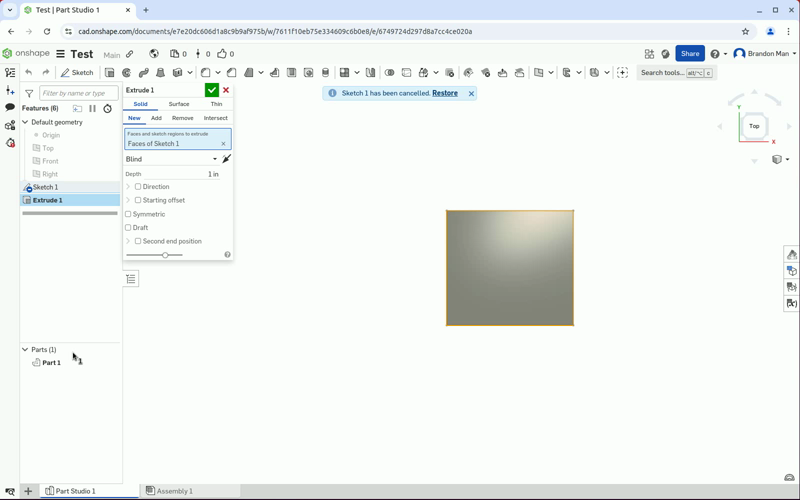
mouse_move(143, 106)
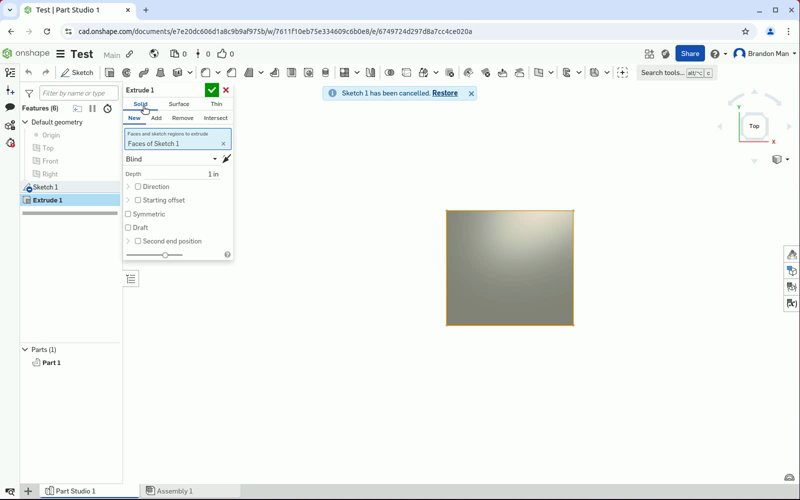
click(143, 106)
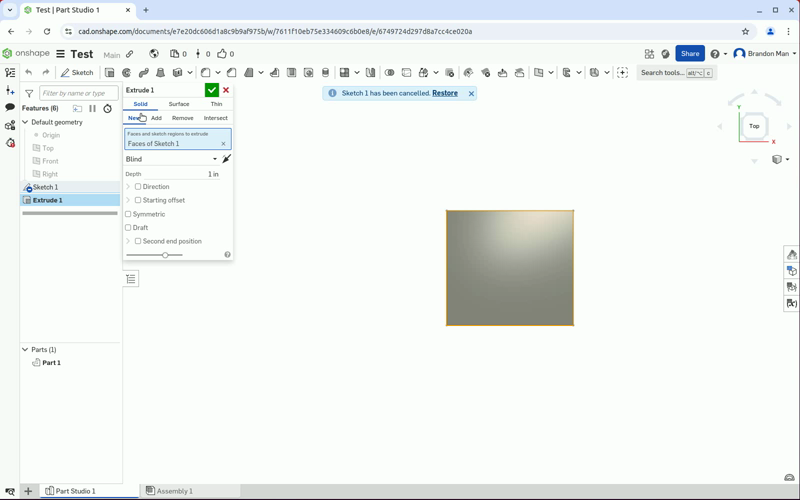
mouse_move(137, 120)
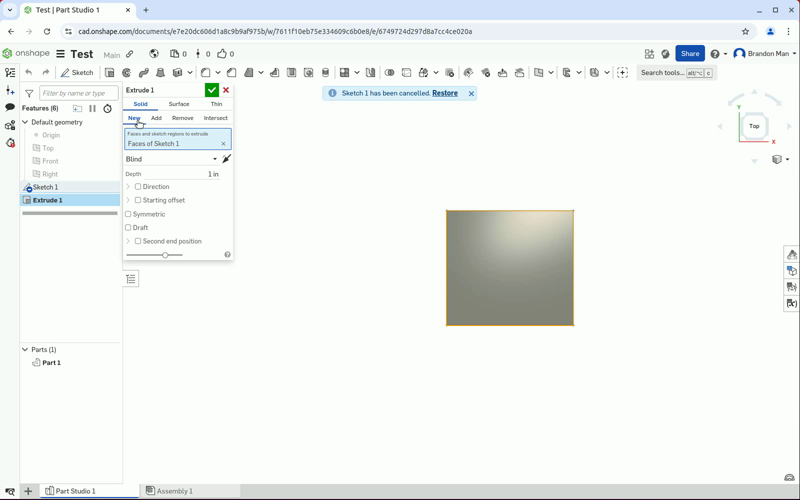
click(137, 120)
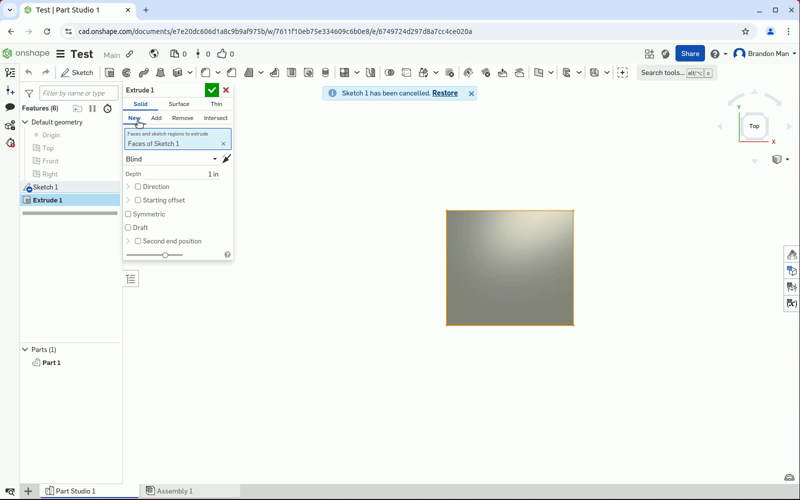
key(tab, 4)
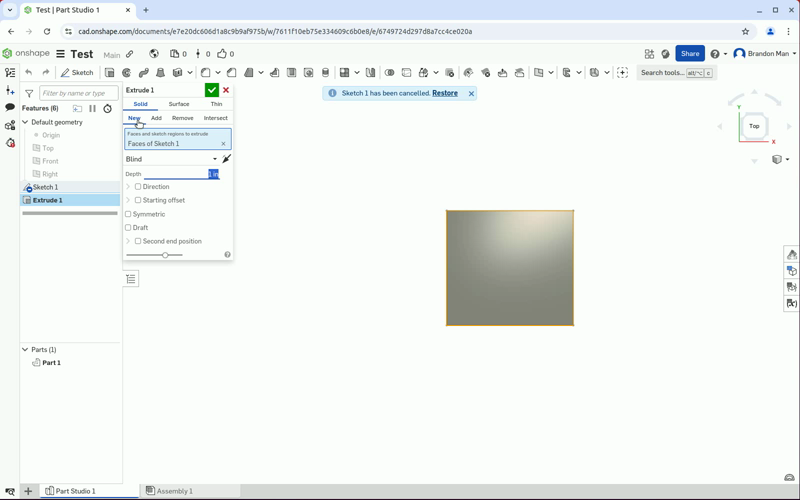
text(0.963)
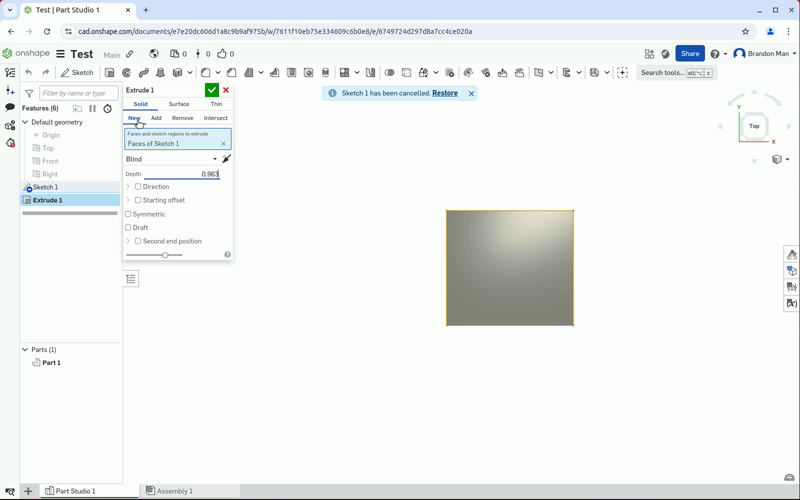
key(enter)
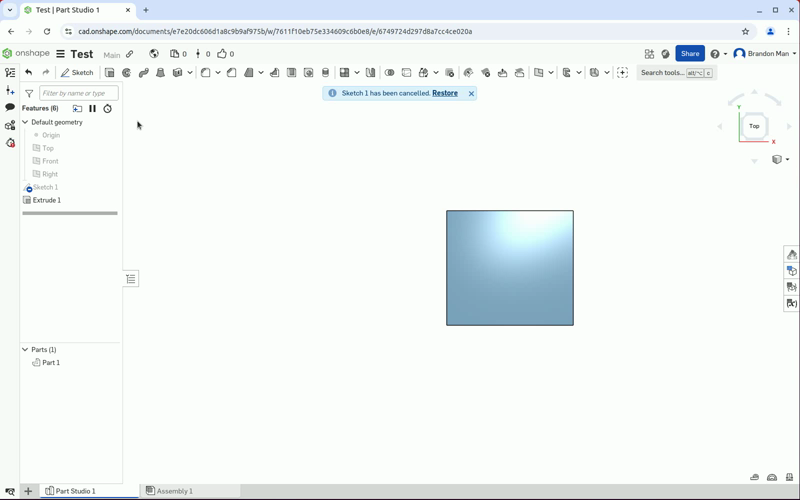
key(shift+h)
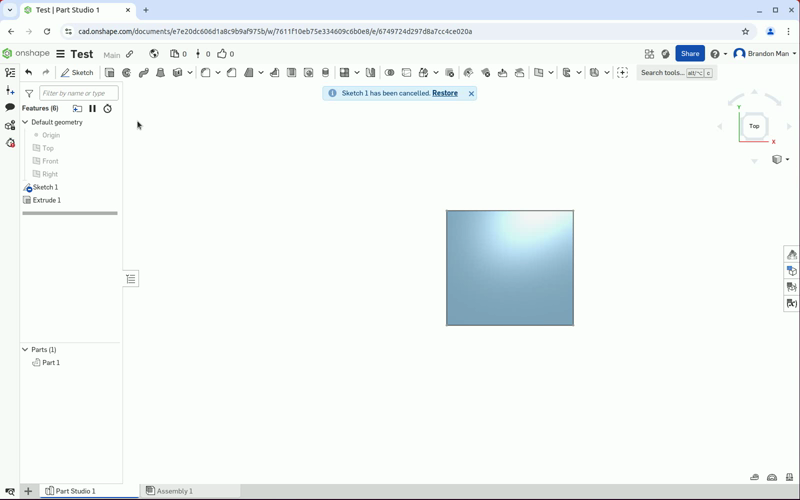
key(shift+h)
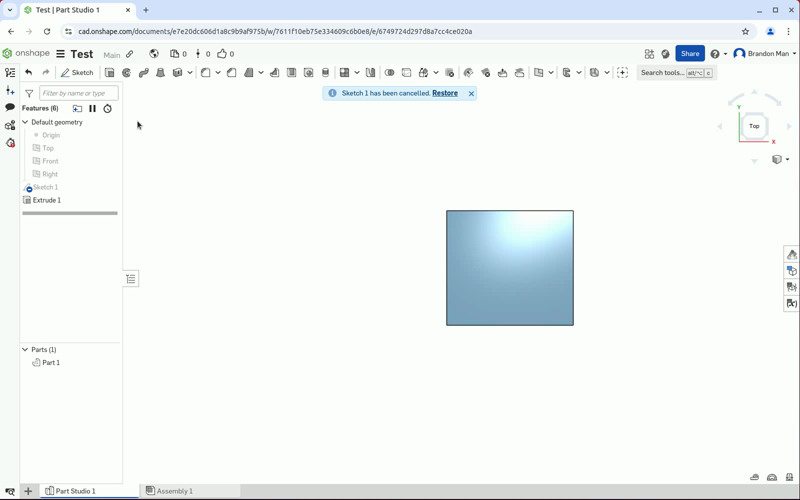
mouse_move(73, 189)
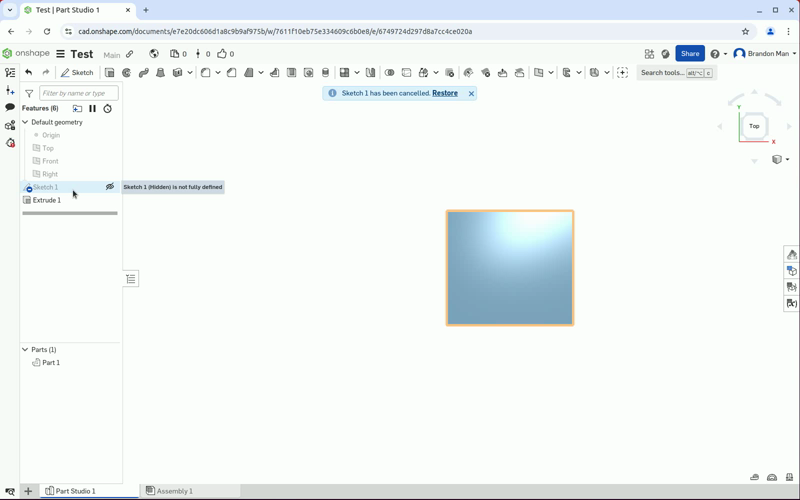
click(73, 189)
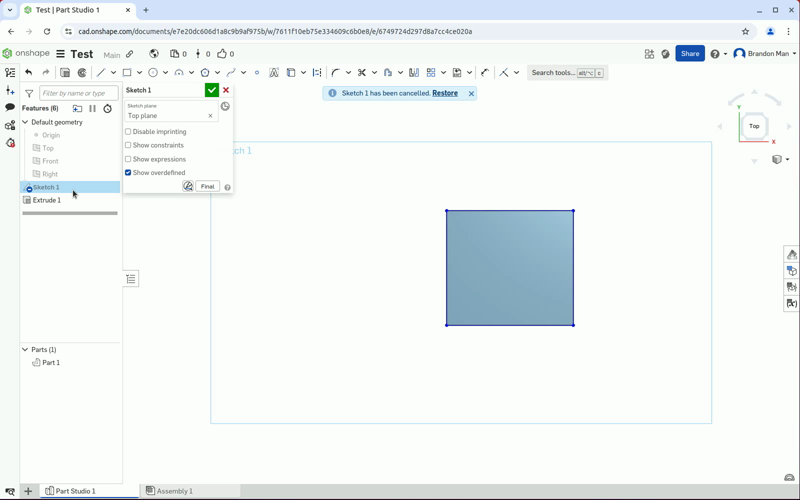
mouse_move(229, 92)
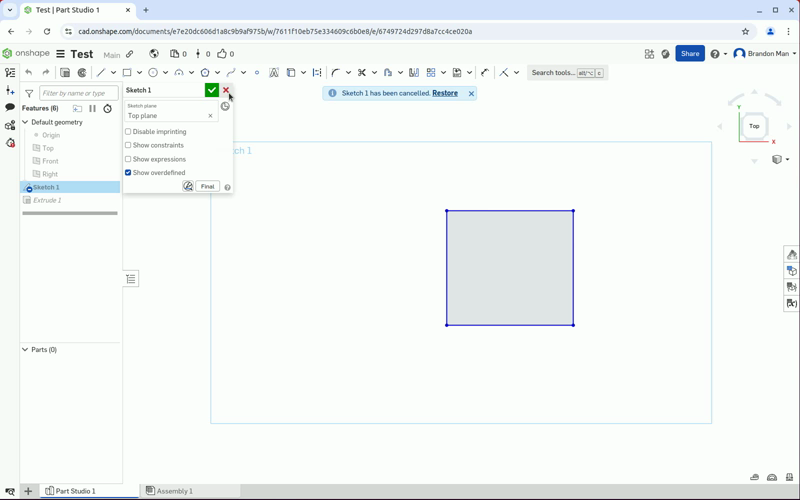
click(229, 92)
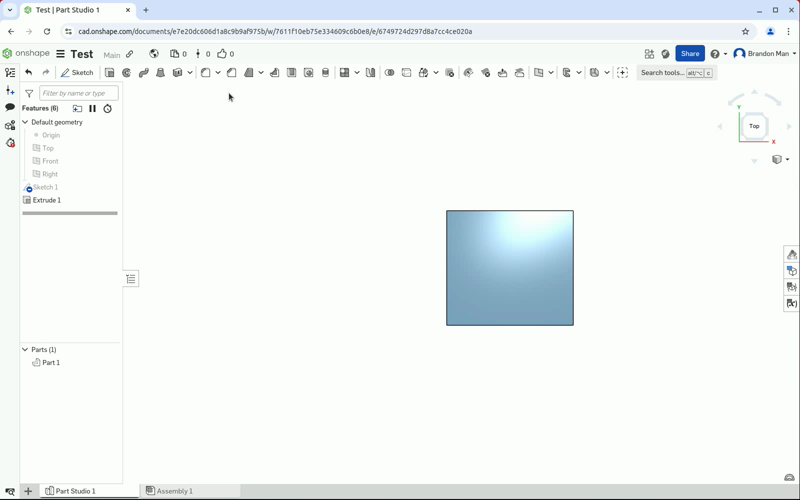
mouse_move(541, 75)
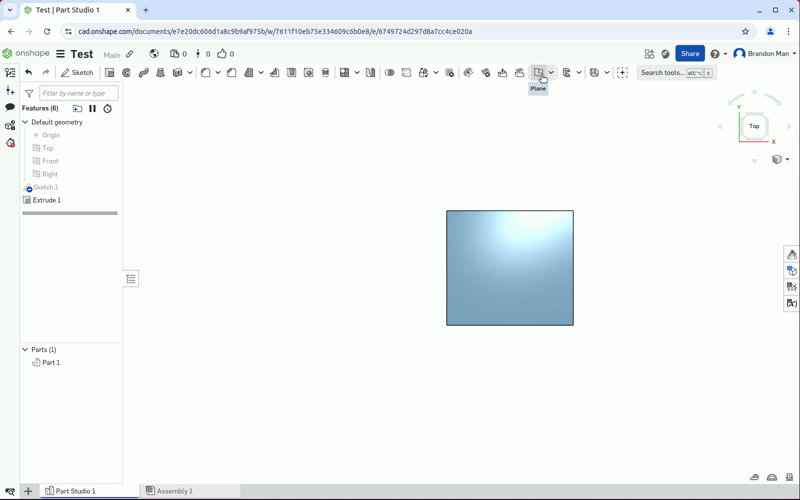
click(541, 75)
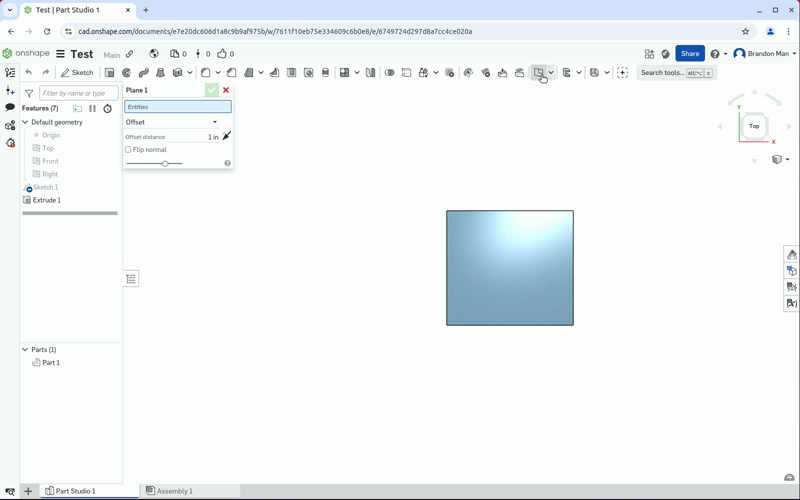
mouse_move(73, 150)
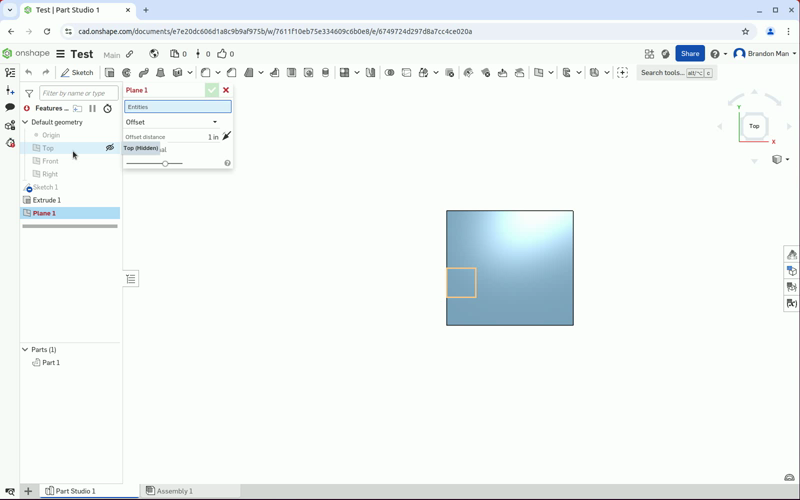
click(73, 150)
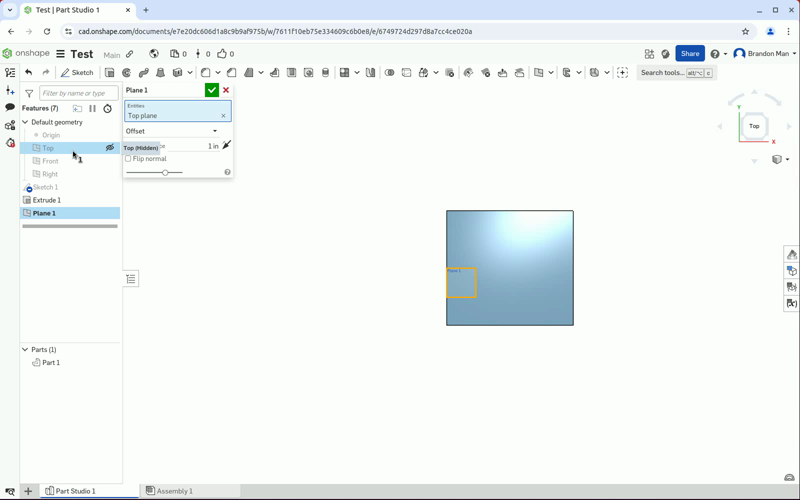
key(tab, 2)
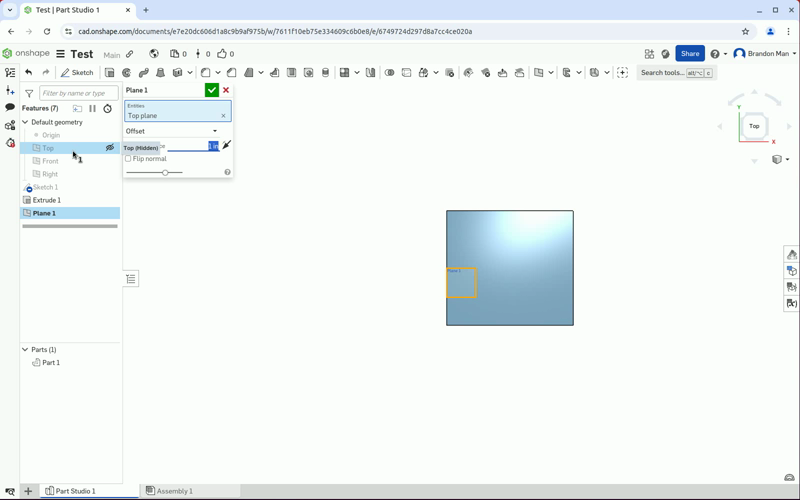
text(0.955)
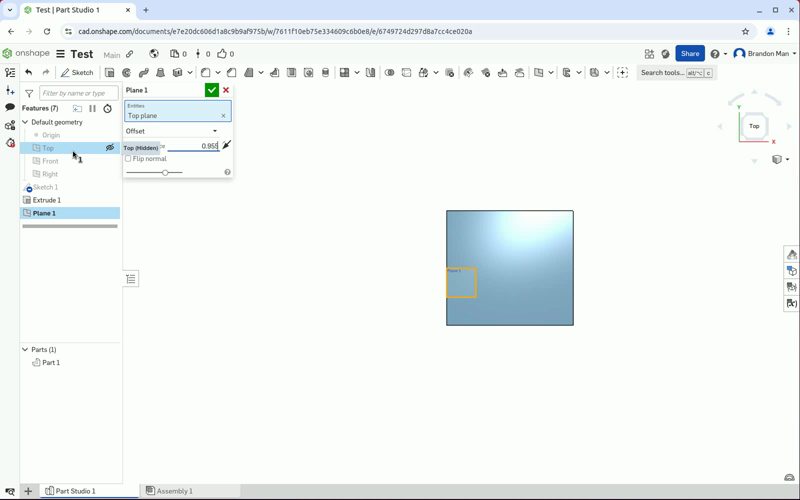
key(enter, 2)
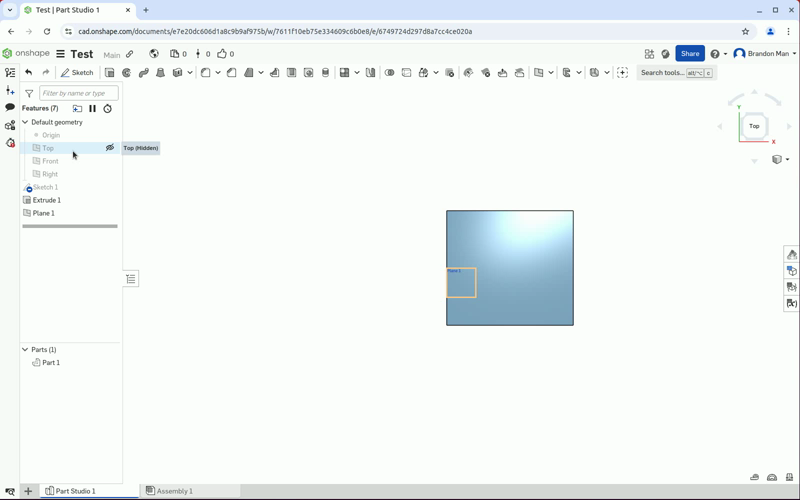
key(shift+s)
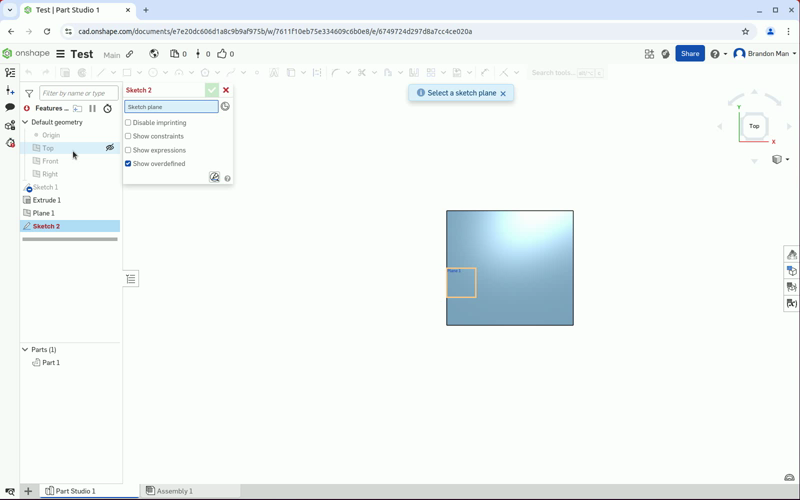
mouse_move(73, 215)
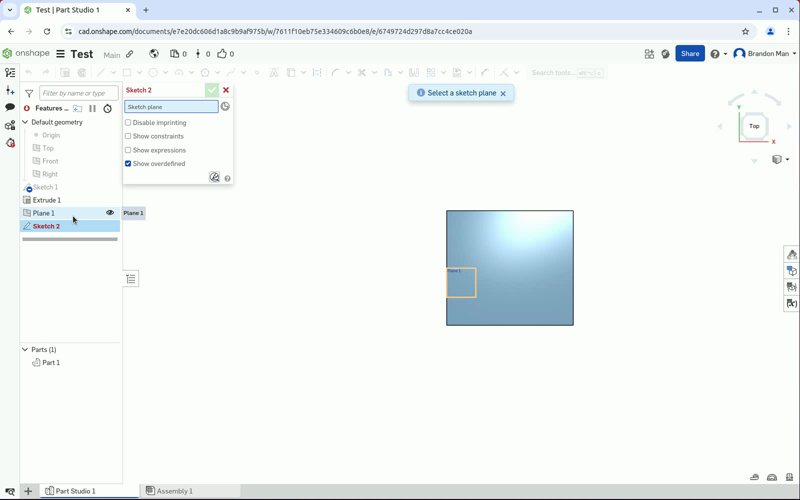
click(73, 215)
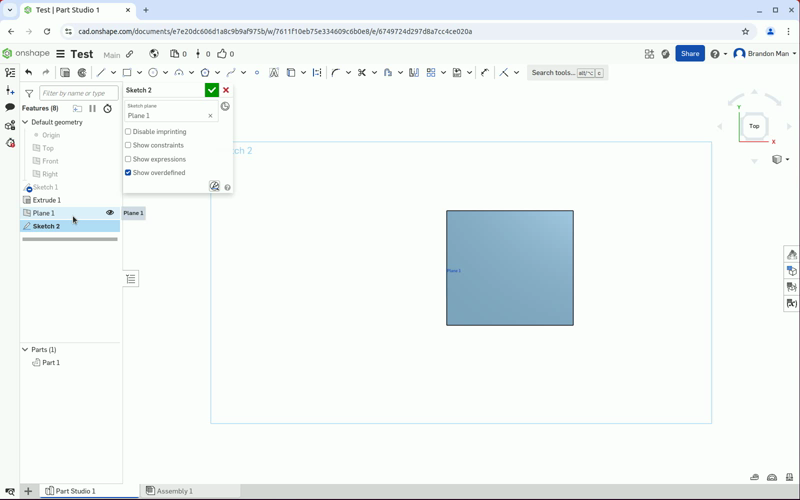
mouse_move(73, 352)
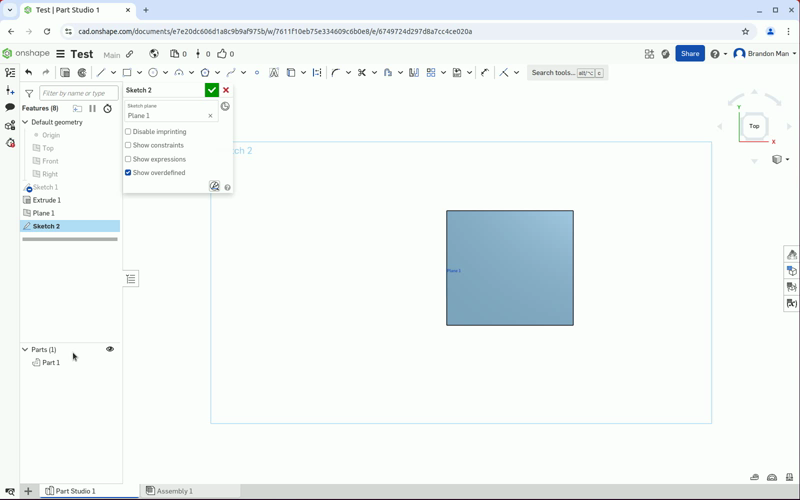
key(y)
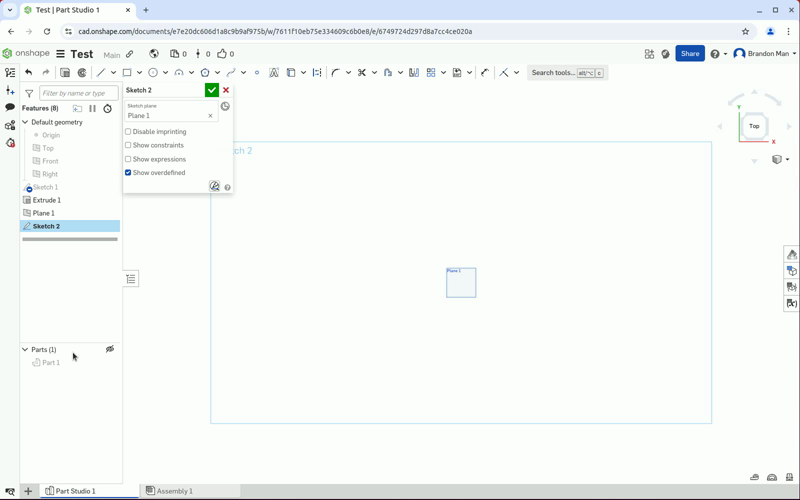
key(c)
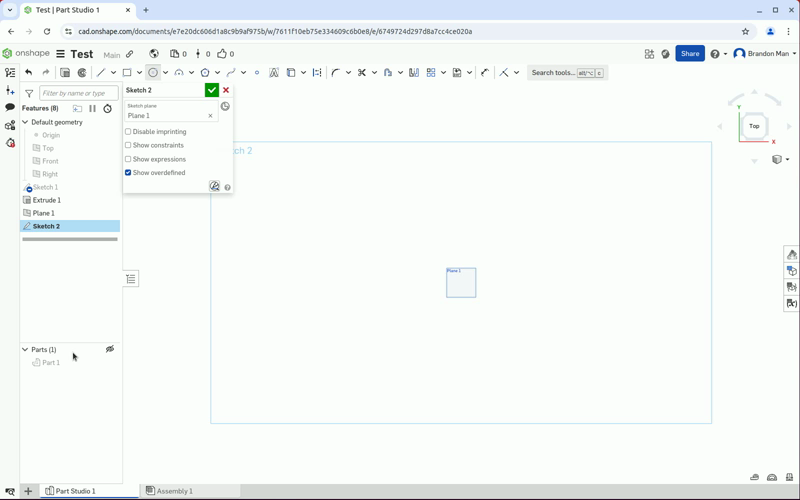
key_down(shift)
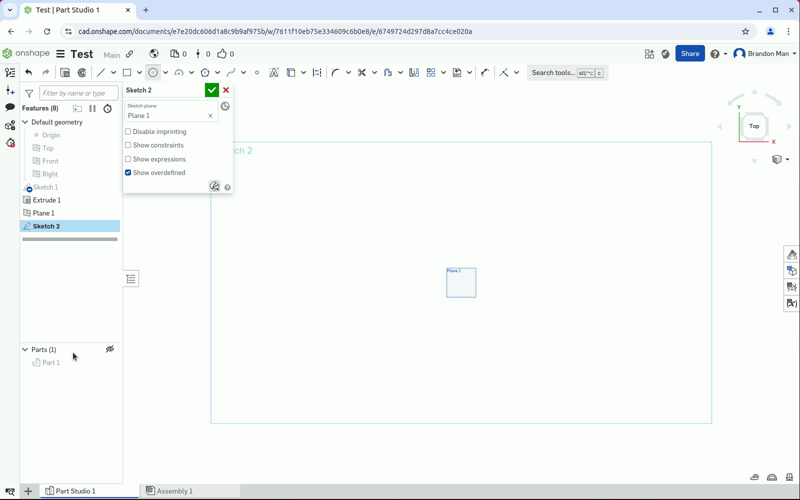
mouse_move(542, 267)
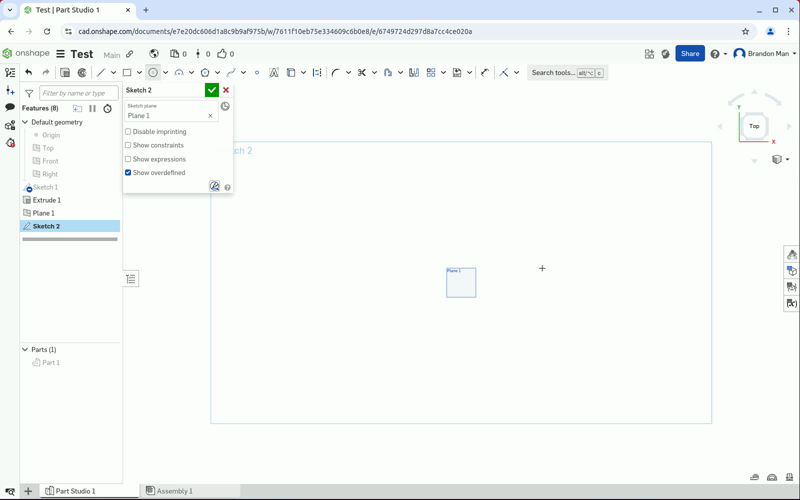
click(542, 267)
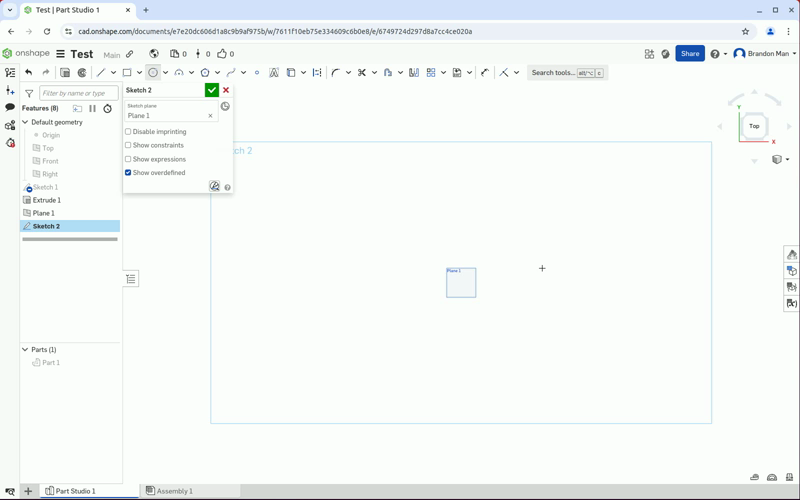
key_up(shift)
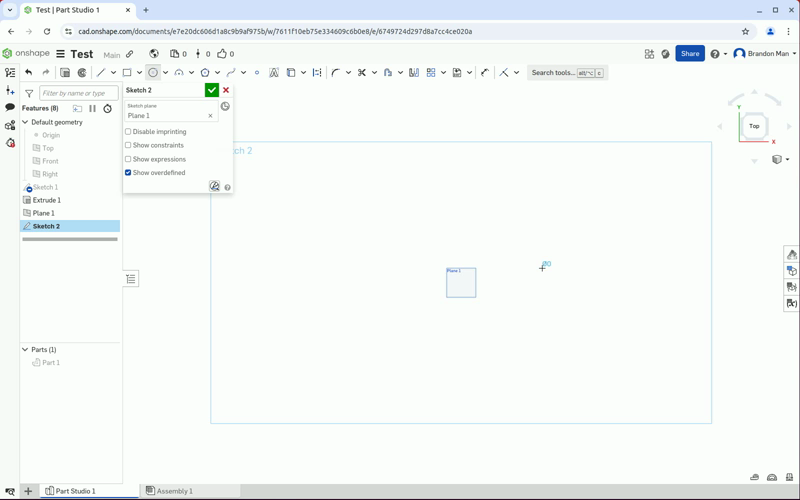
mouse_move(546, 267)
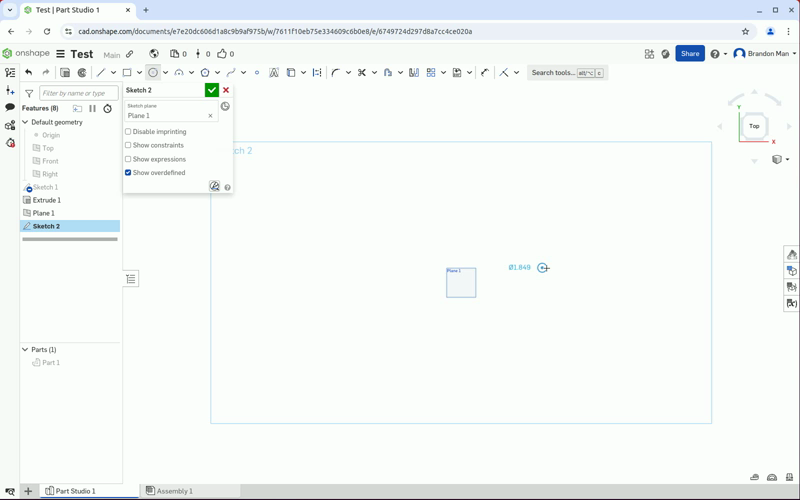
click(546, 267)
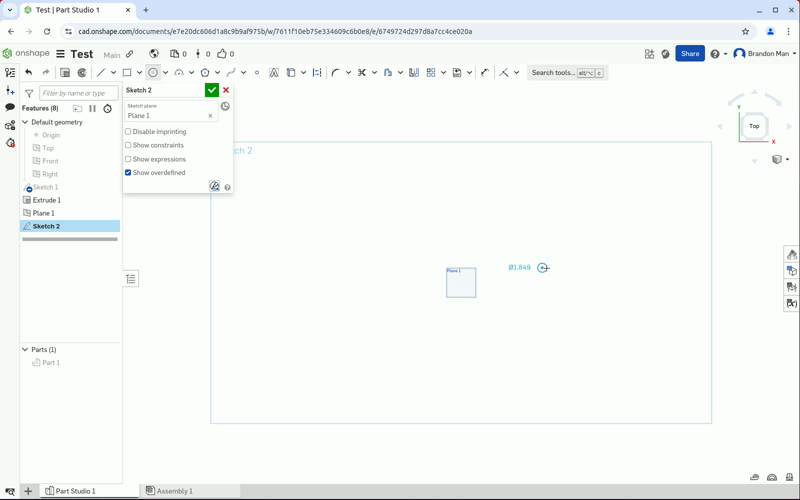
key(esc)
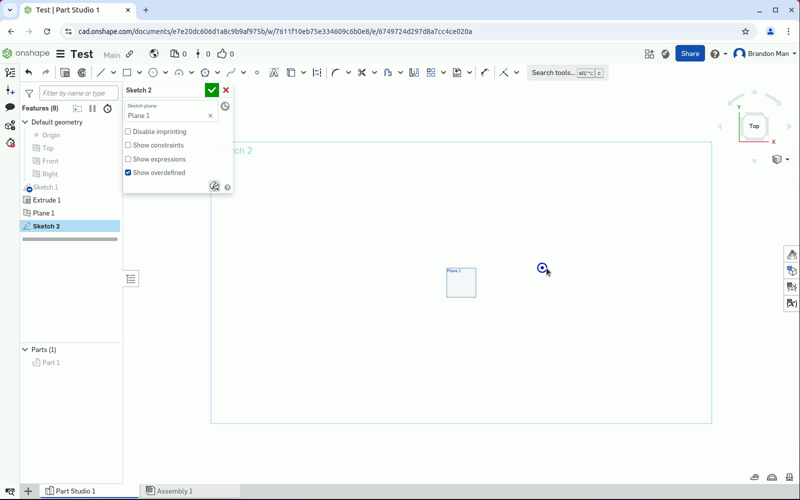
mouse_move(543, 267)
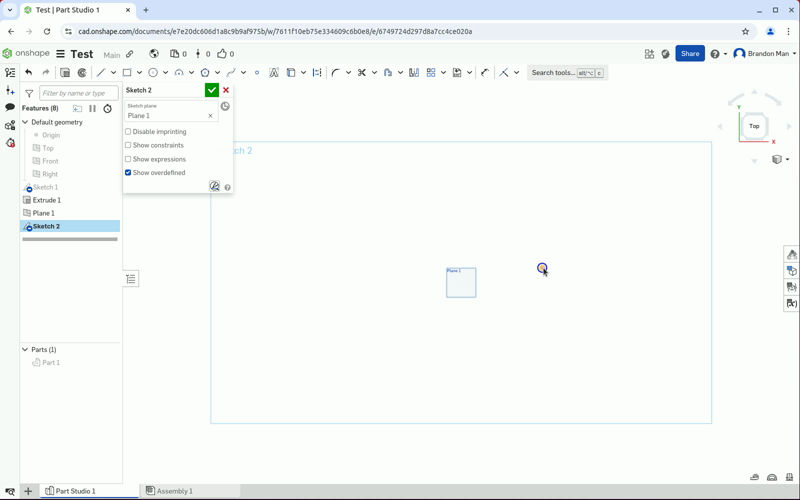
scroll(6)
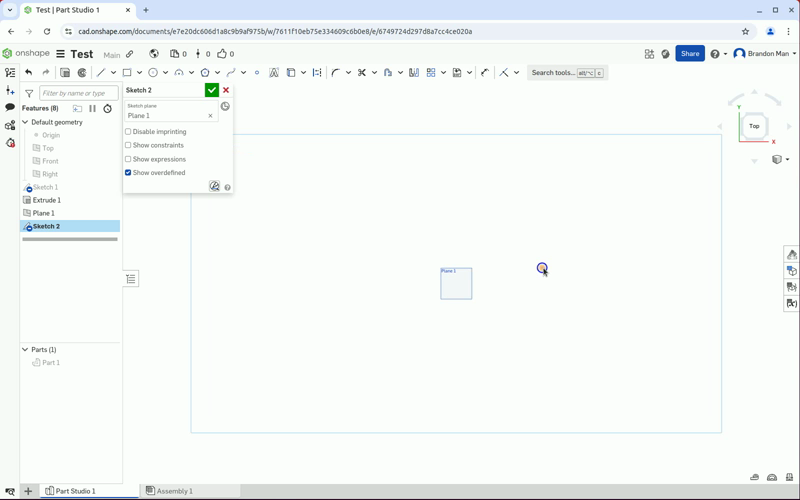
scroll(6)
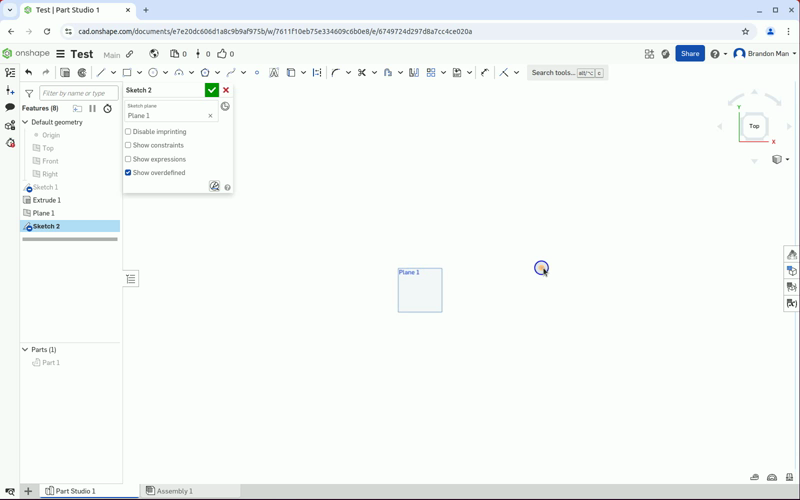
scroll(6)
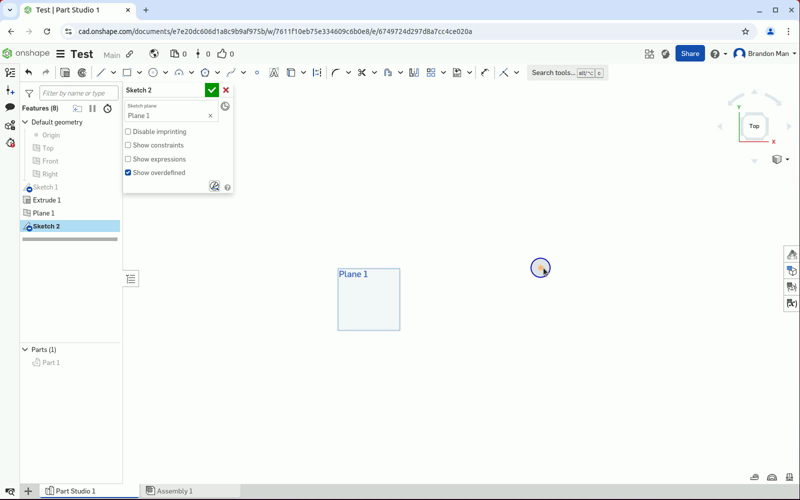
scroll(6)
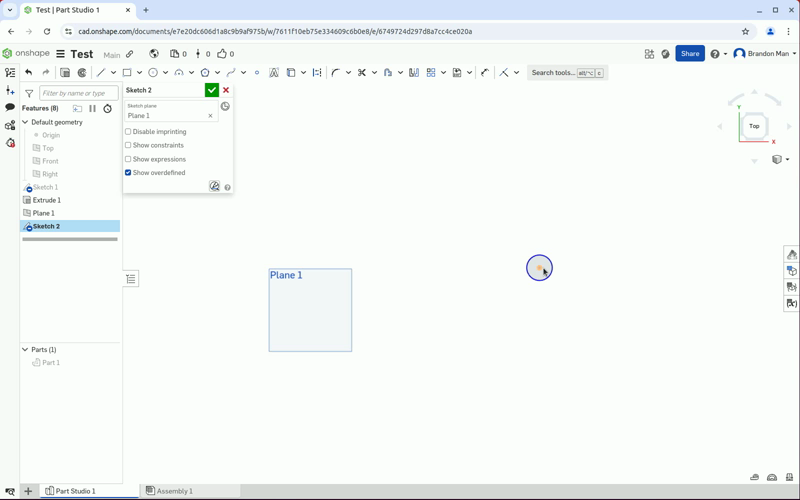
scroll(6)
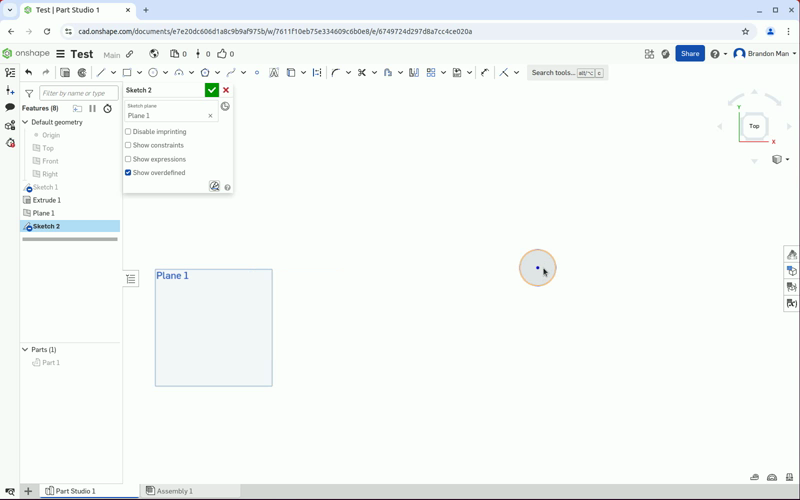
scroll(6)
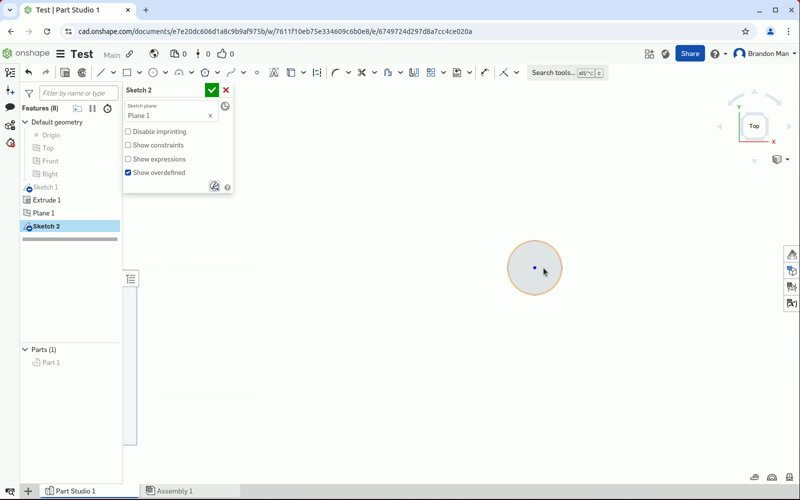
scroll(6)
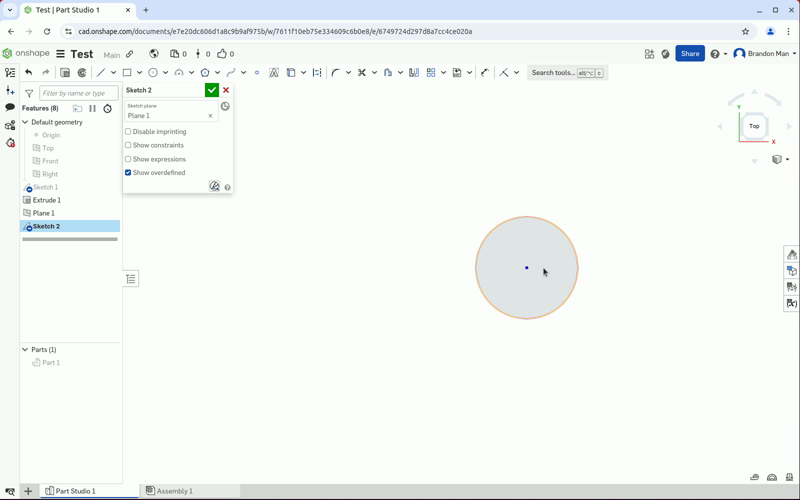
click(543, 267)
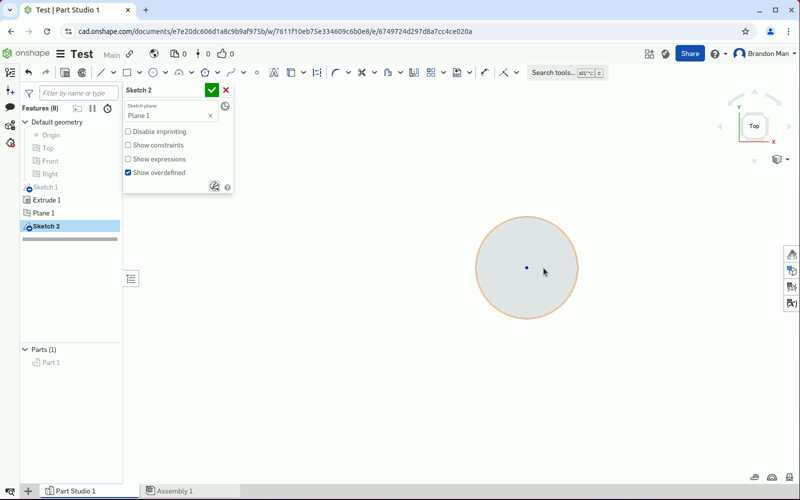
scroll(-6)
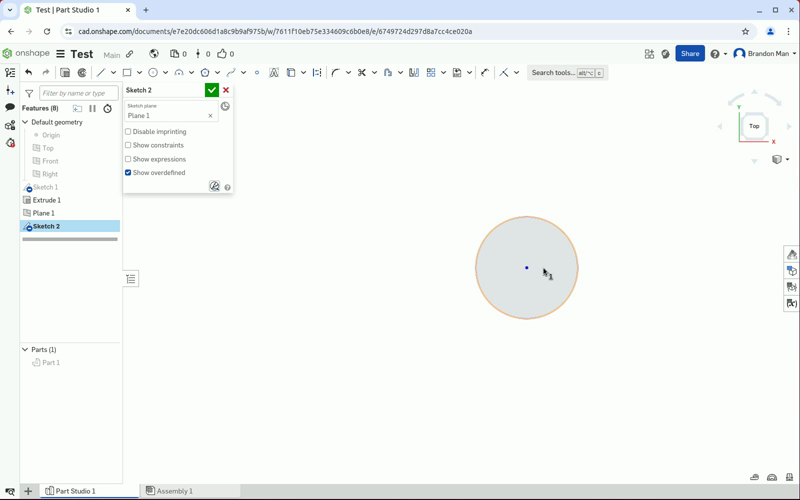
scroll(-6)
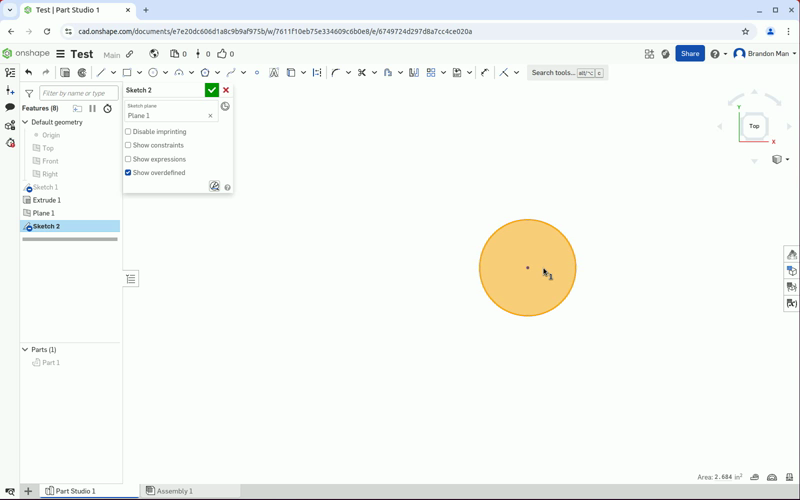
scroll(-6)
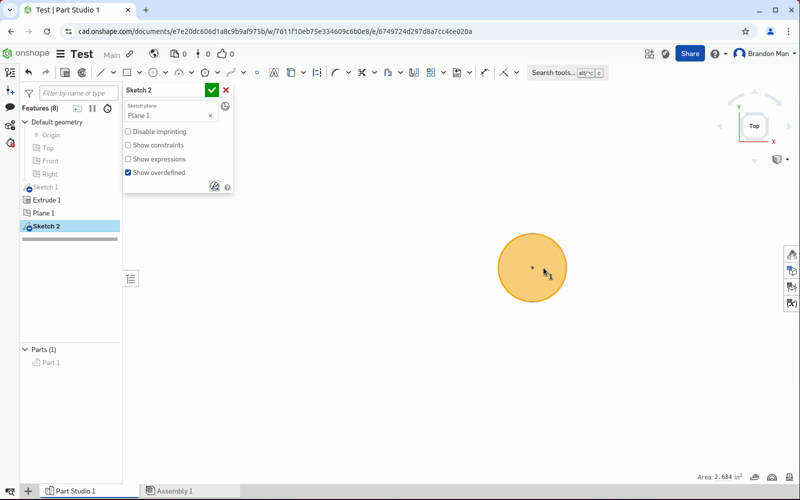
scroll(-6)
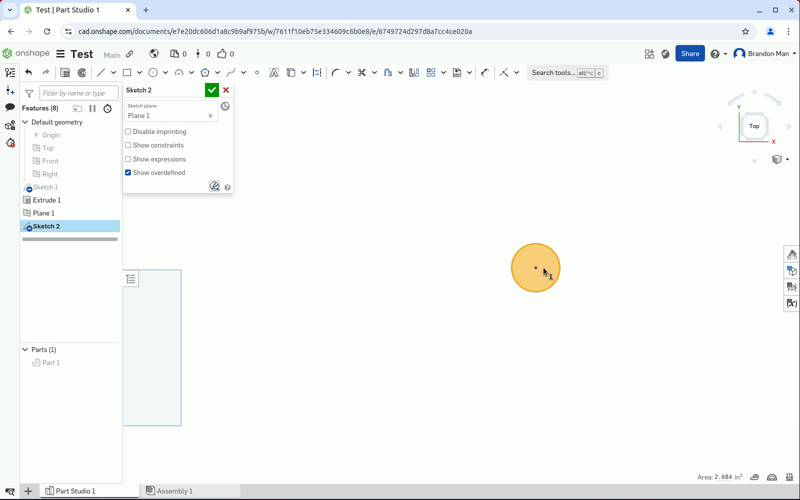
scroll(-6)
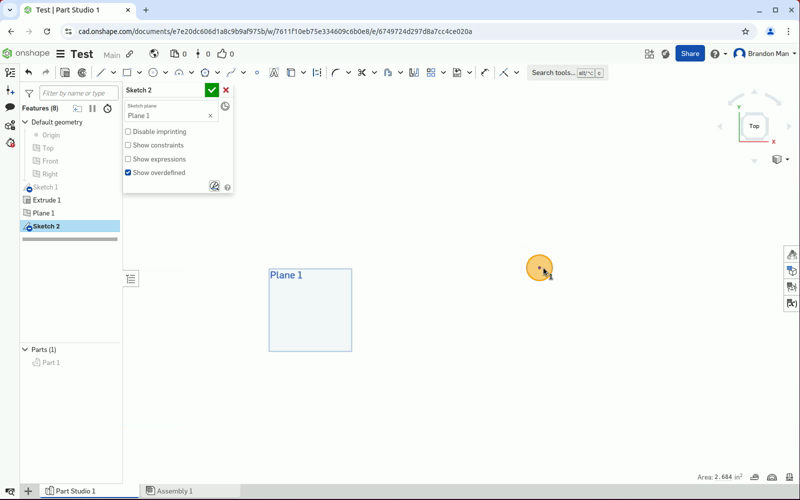
scroll(-6)
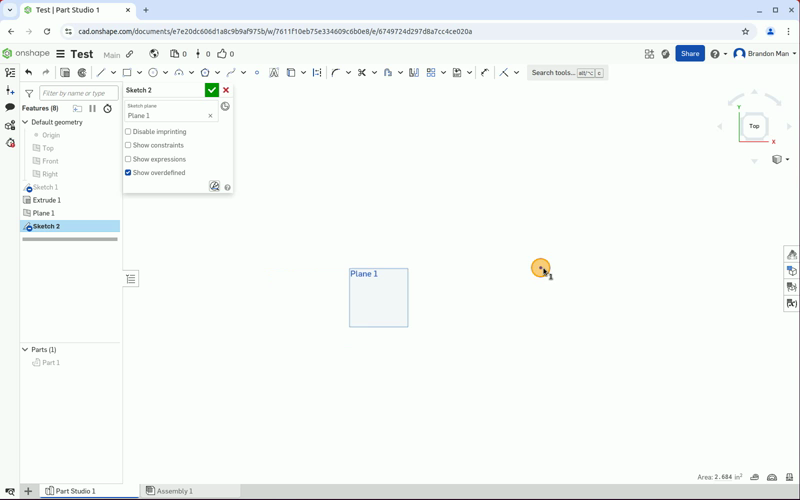
scroll(-6)
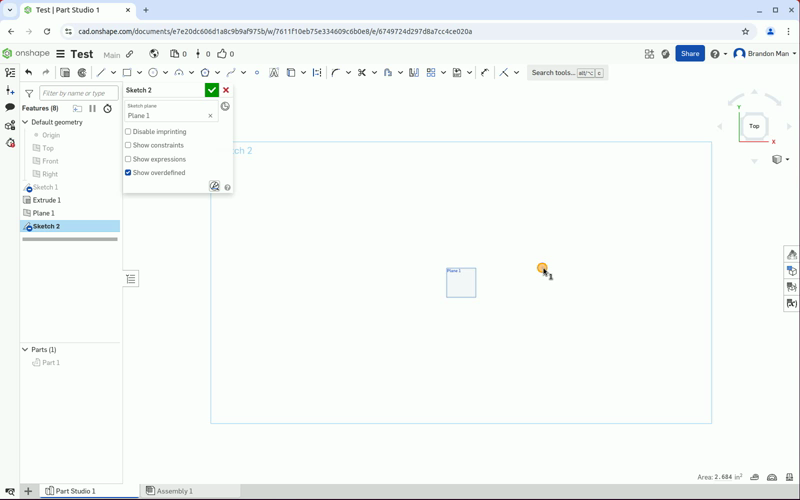
mouse_move(73, 352)
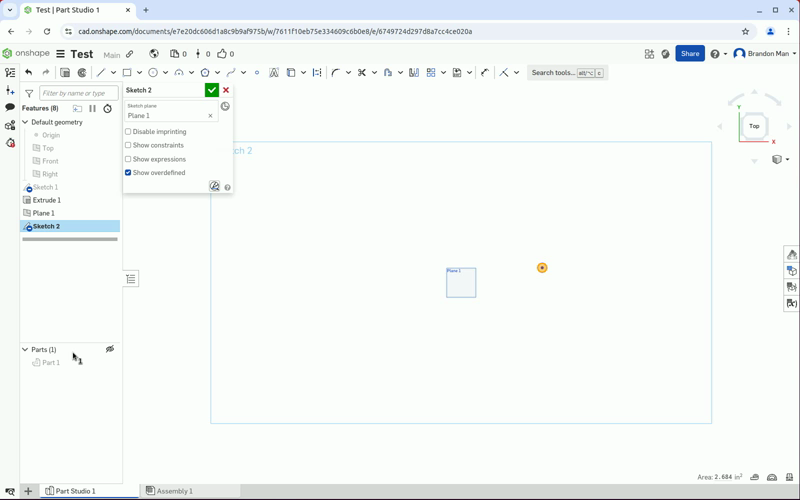
key(shift+y)
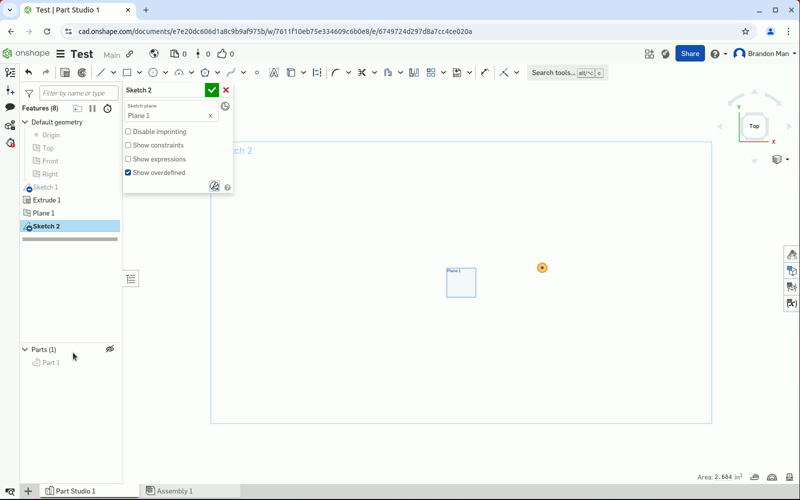
key(shift+e)
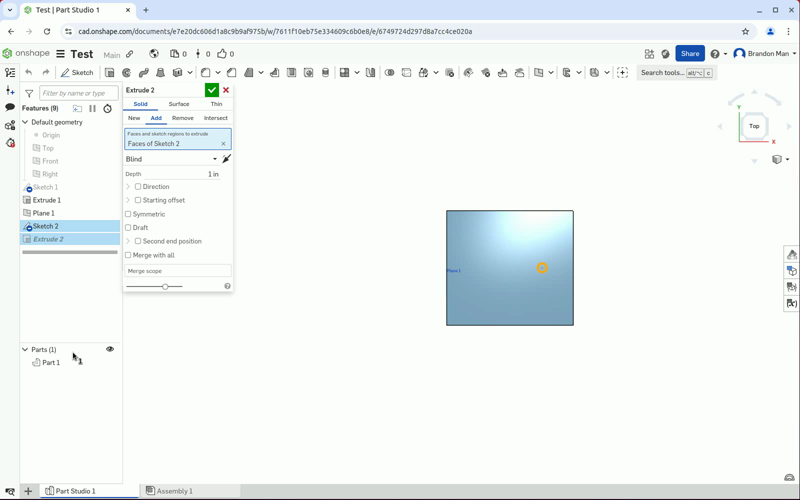
mouse_move(143, 106)
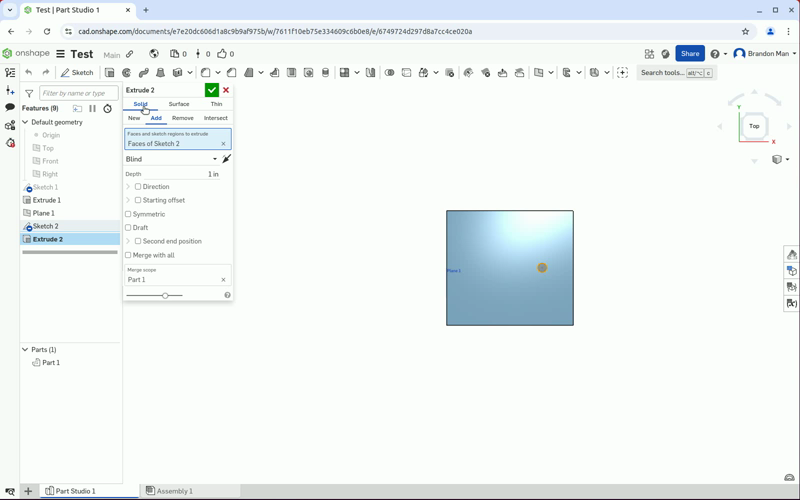
click(143, 106)
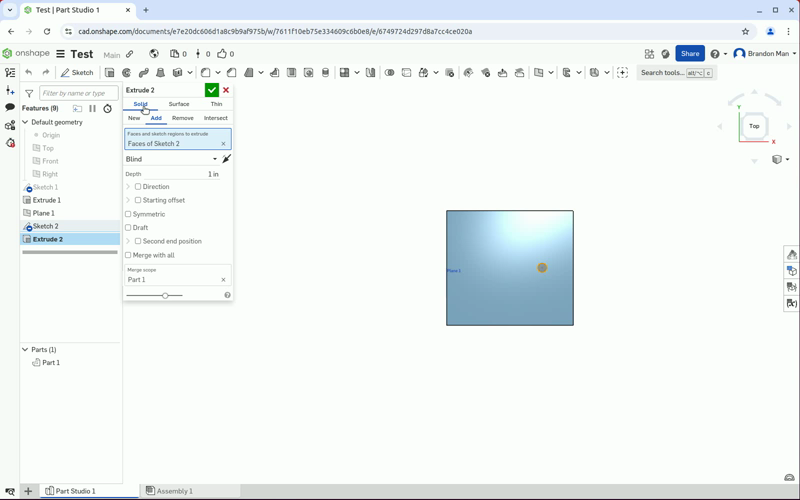
mouse_move(186, 120)
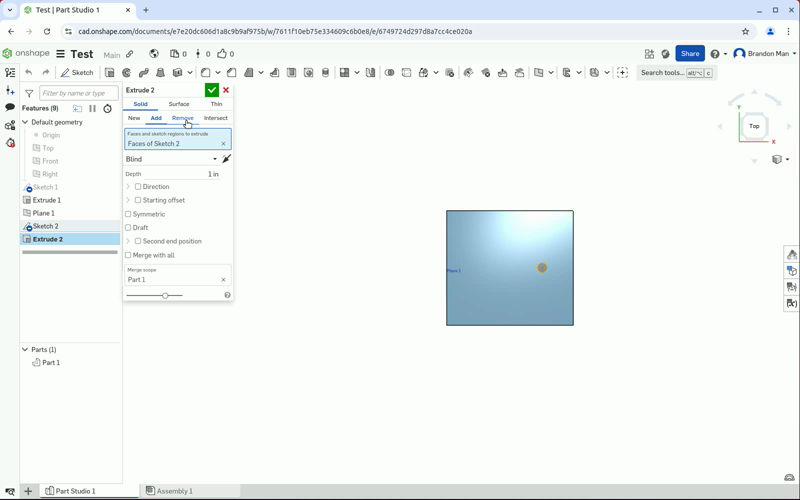
click(186, 120)
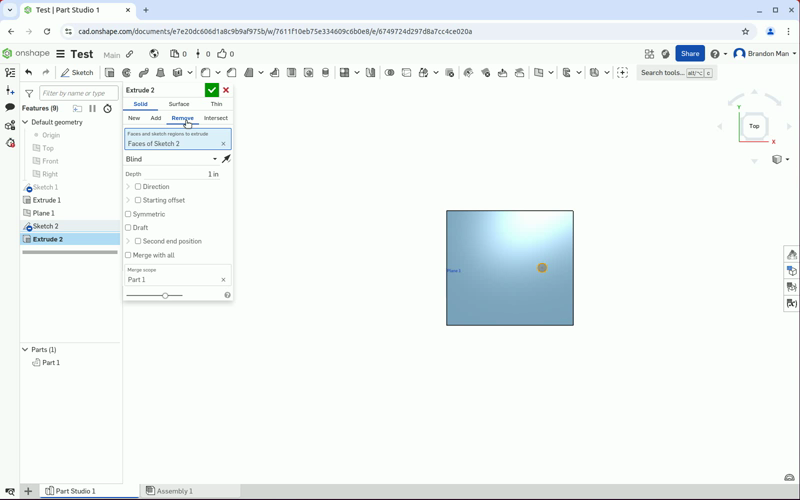
key(tab, 4)
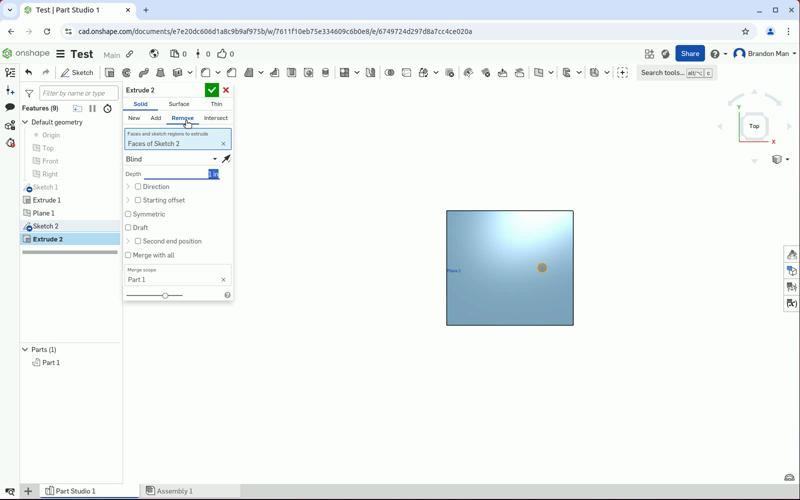
text(11.795)
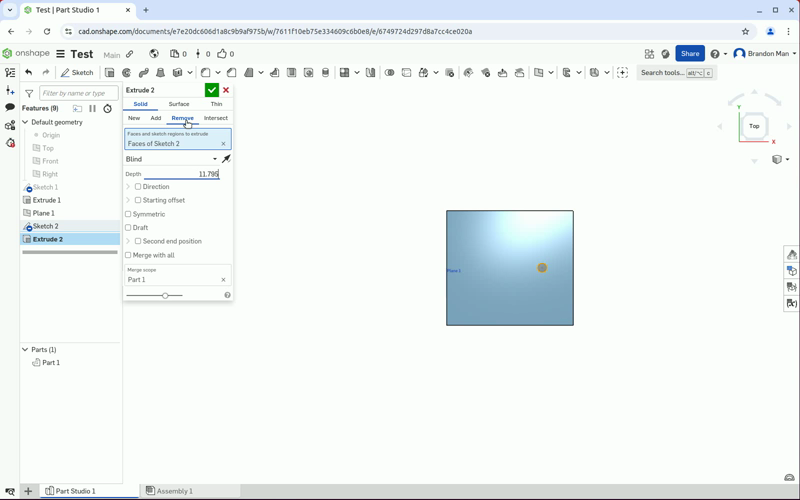
key(tab, 6)
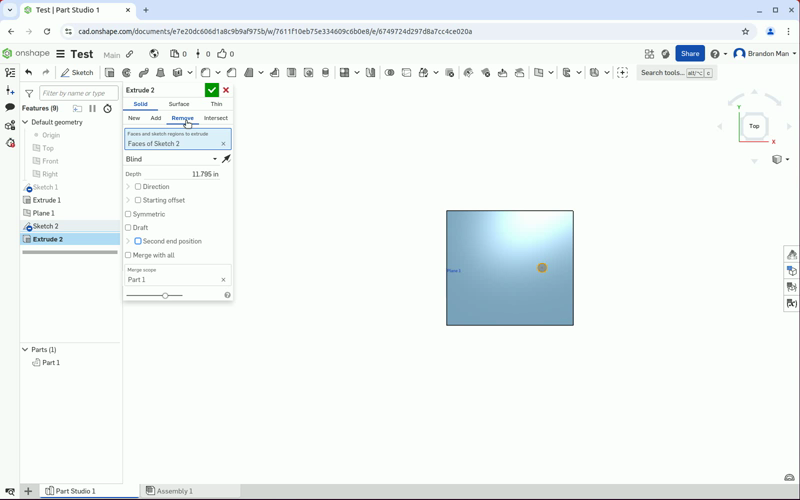
key(space)
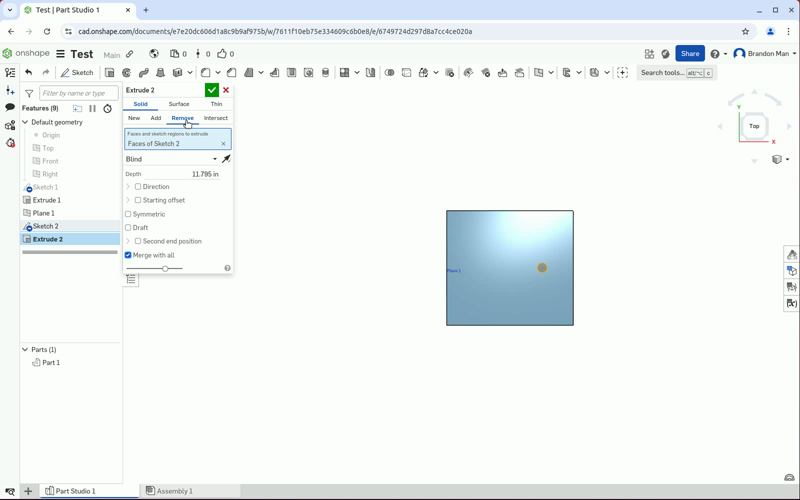
key(enter)
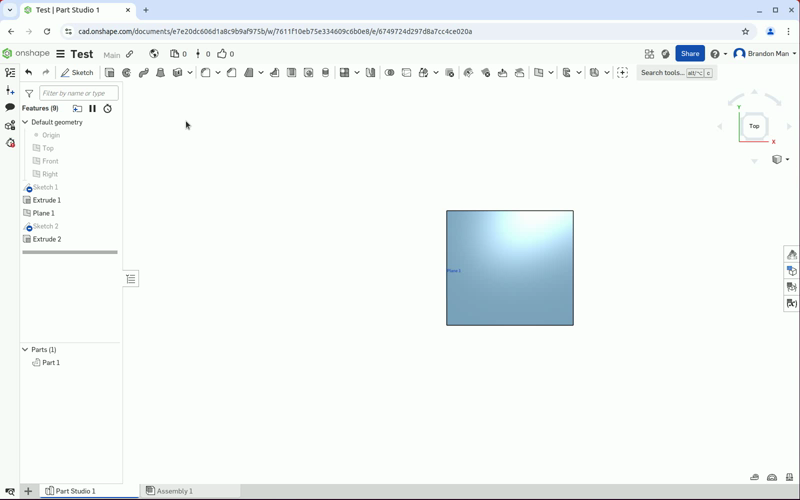
key(shift+h)
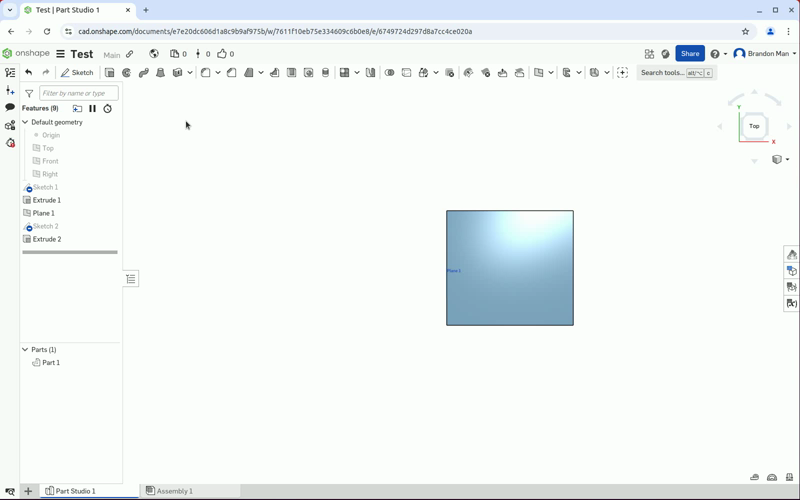
key(shift+h)
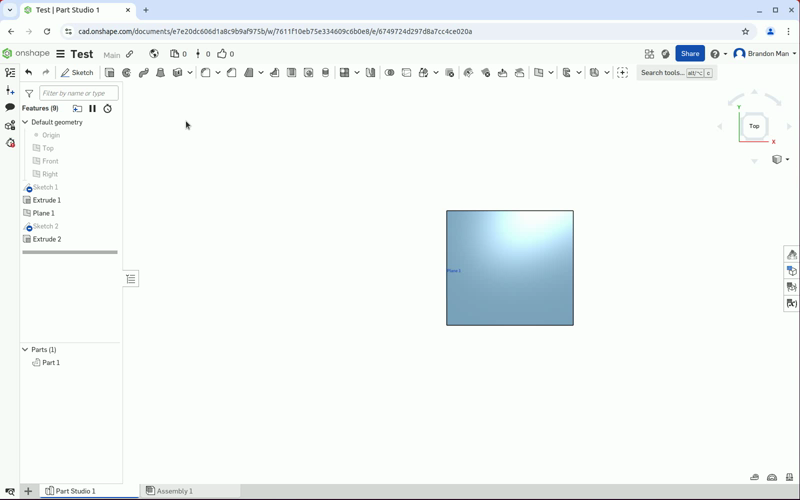
mouse_move(73, 189)
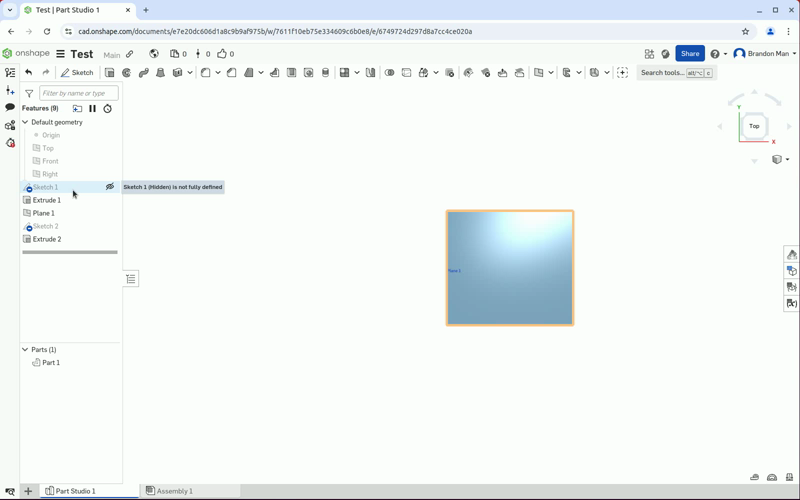
click(73, 189)
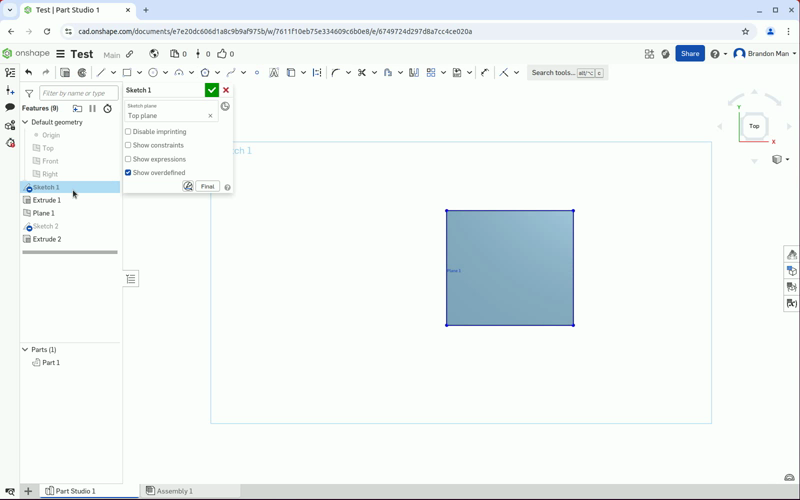
mouse_move(229, 92)
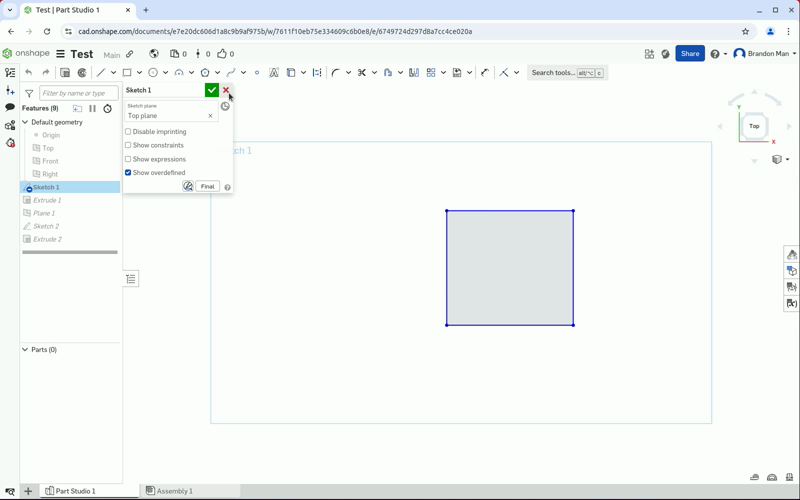
click(229, 92)
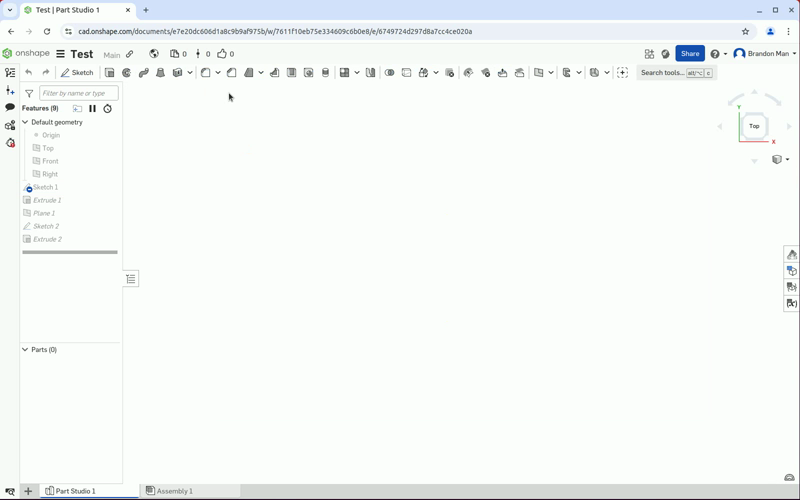
key(shift+s)
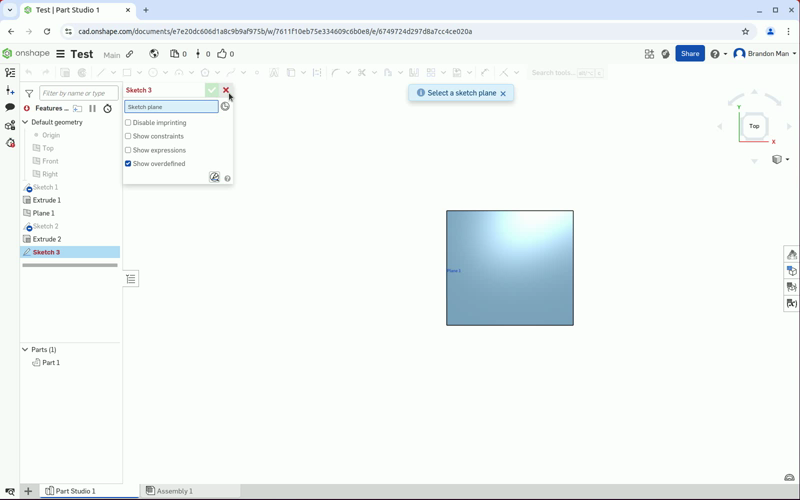
mouse_move(73, 215)
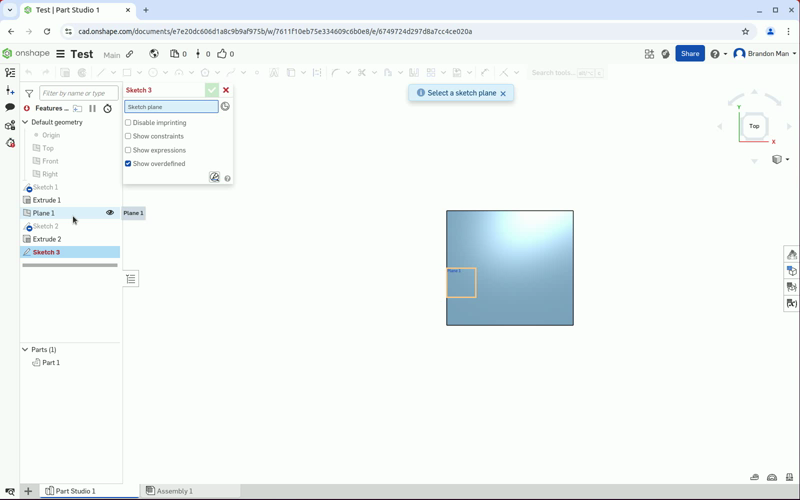
click(73, 215)
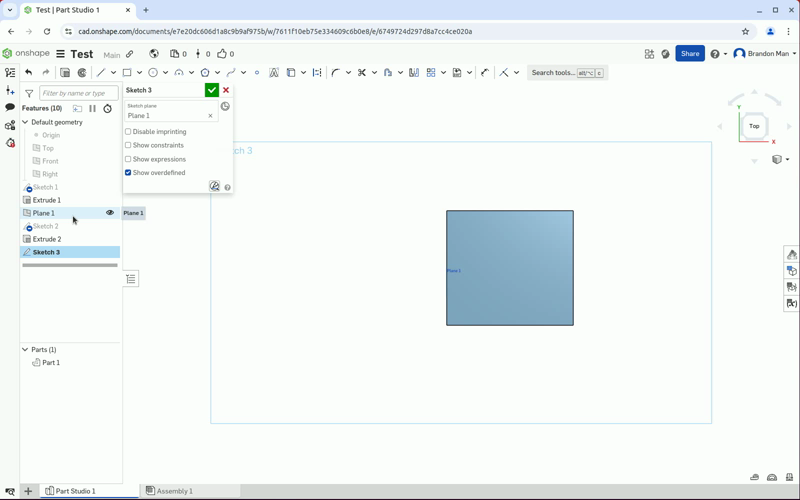
mouse_move(73, 352)
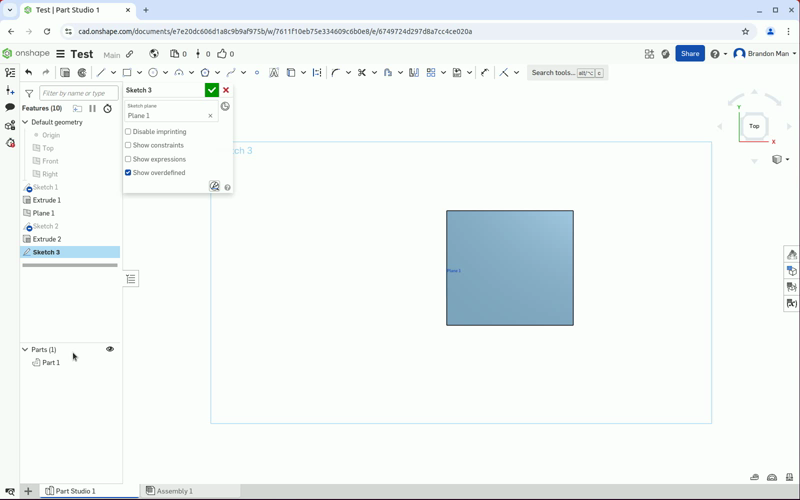
key(y)
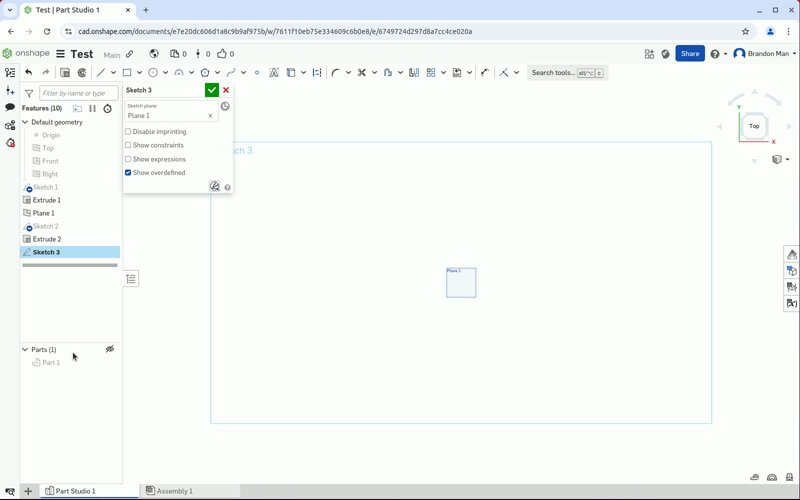
key(c)
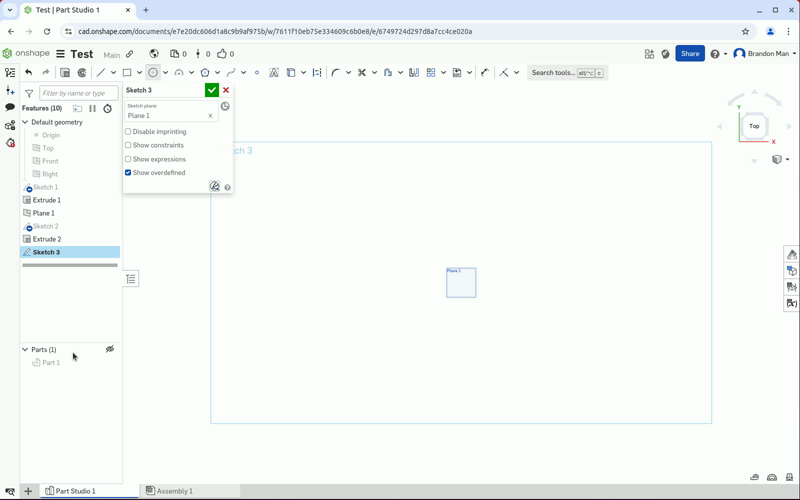
key_down(shift)
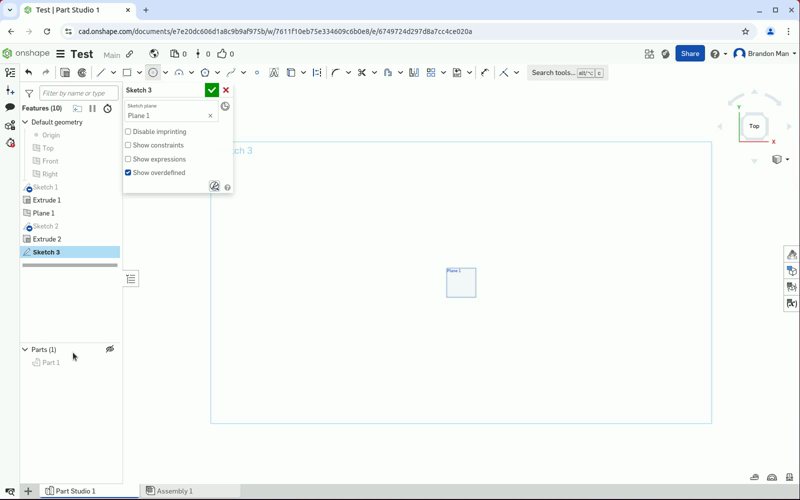
mouse_move(518, 267)
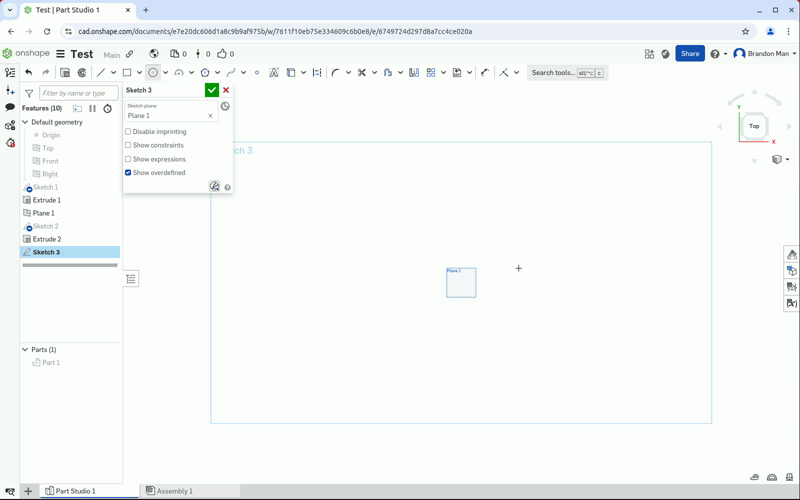
click(518, 267)
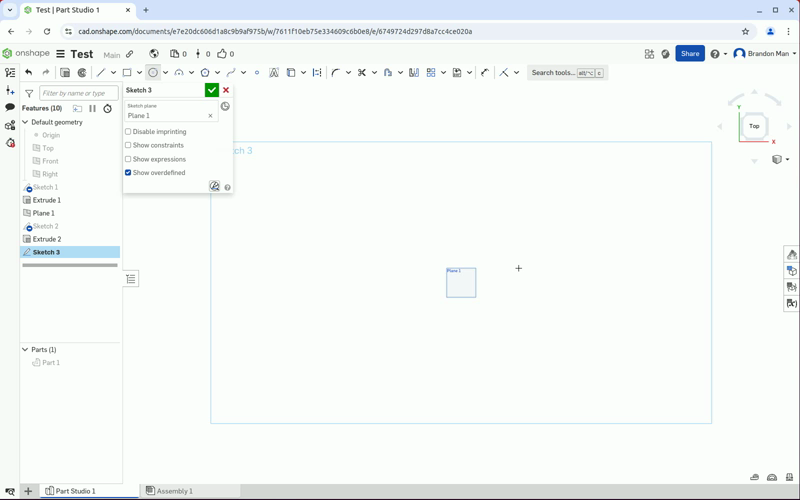
key_up(shift)
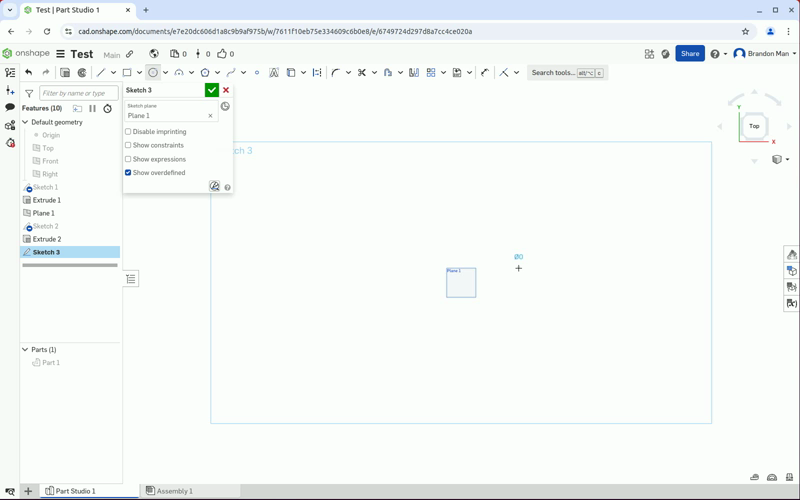
mouse_move(522, 267)
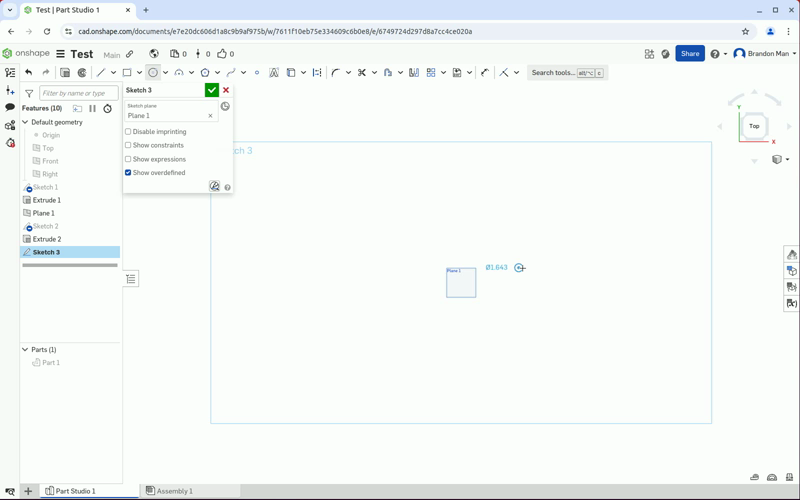
click(522, 267)
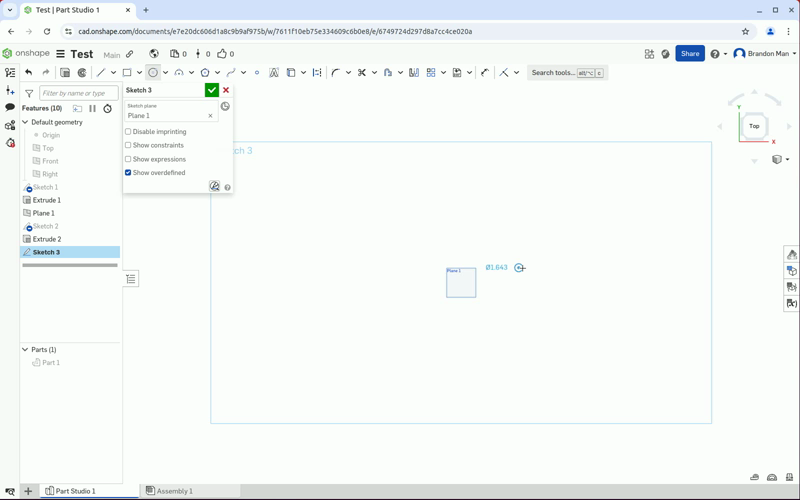
key(esc)
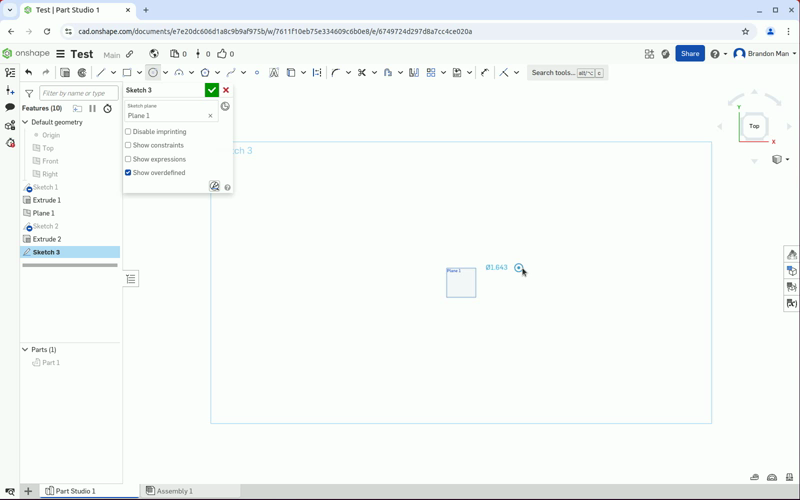
mouse_move(516, 268)
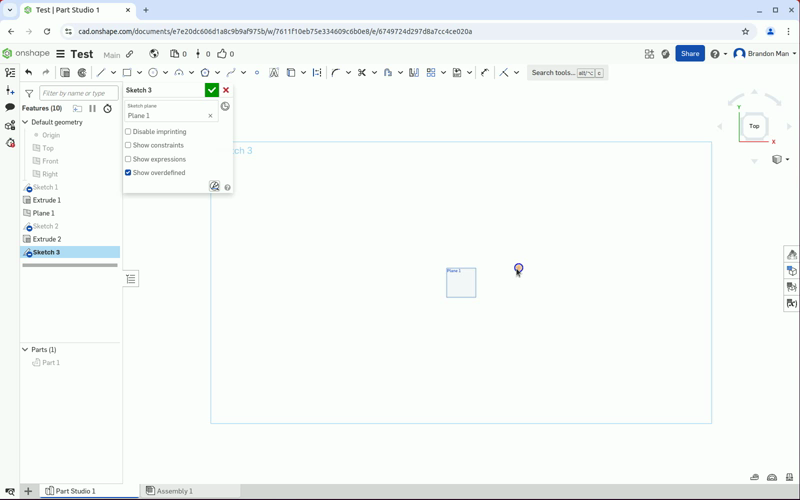
scroll(6)
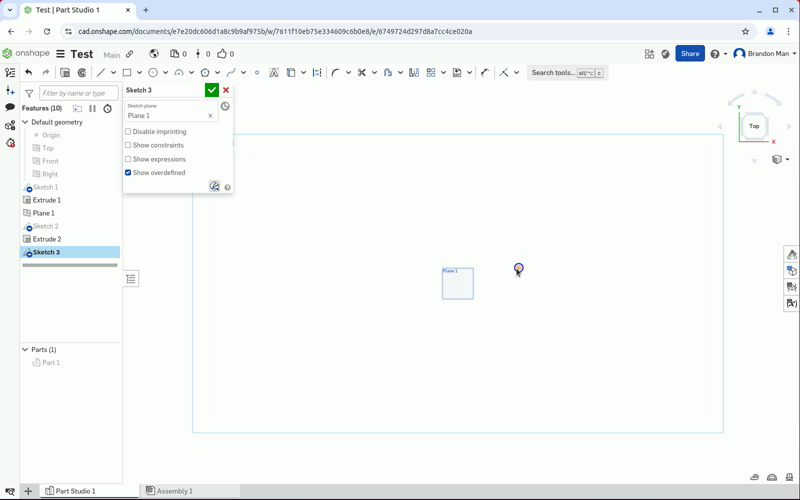
scroll(6)
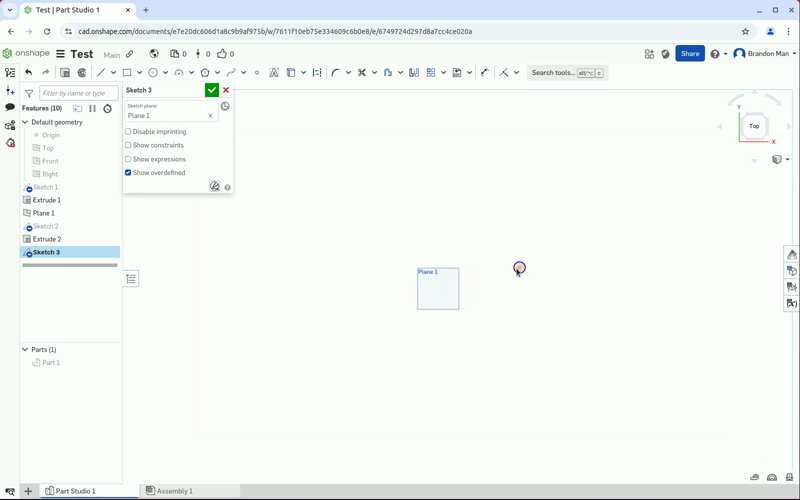
scroll(6)
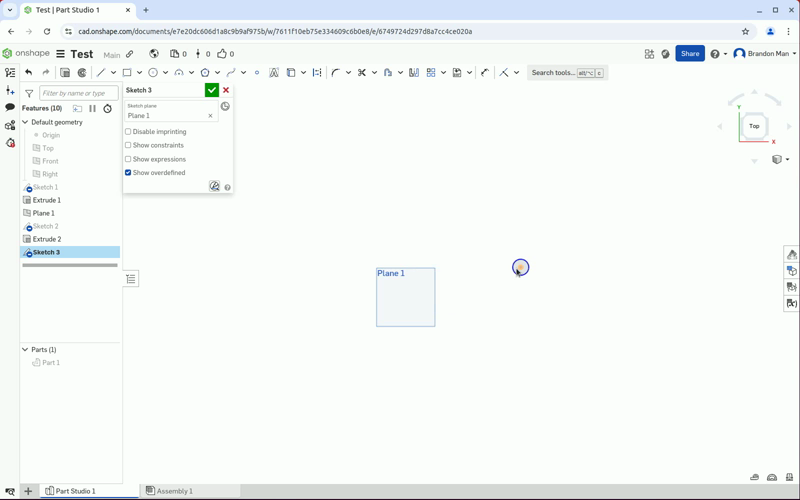
scroll(6)
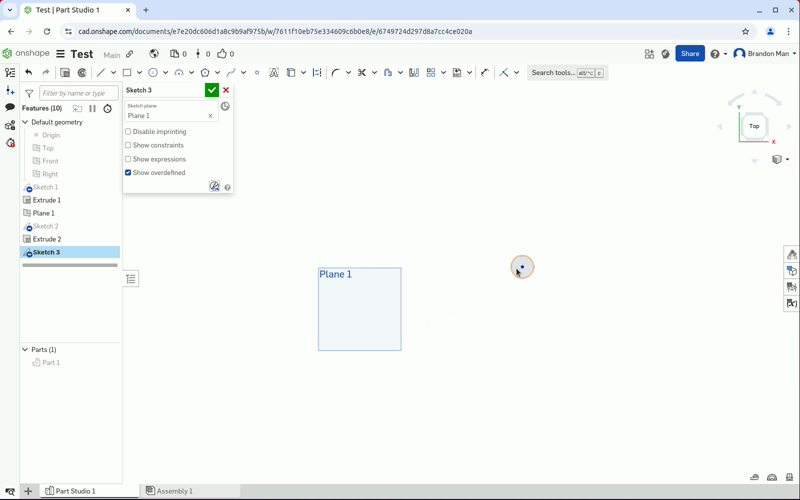
scroll(6)
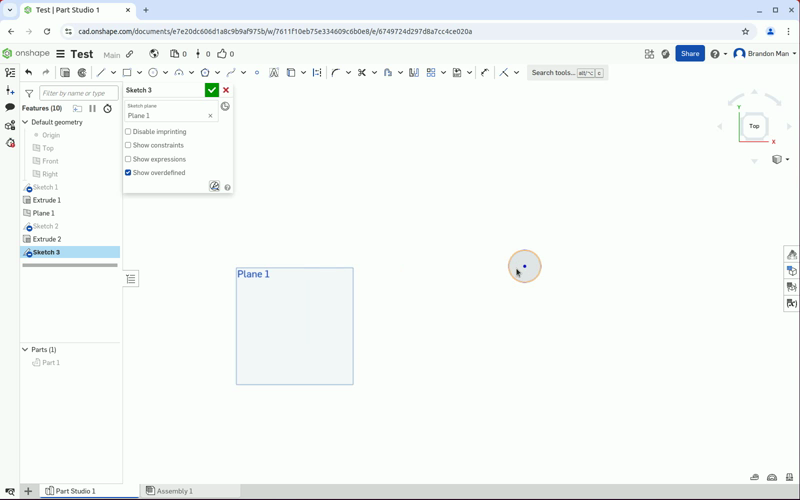
scroll(6)
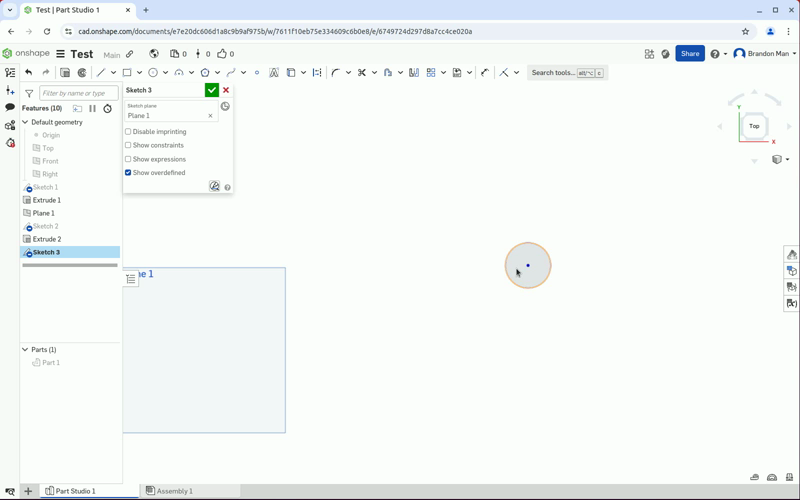
scroll(6)
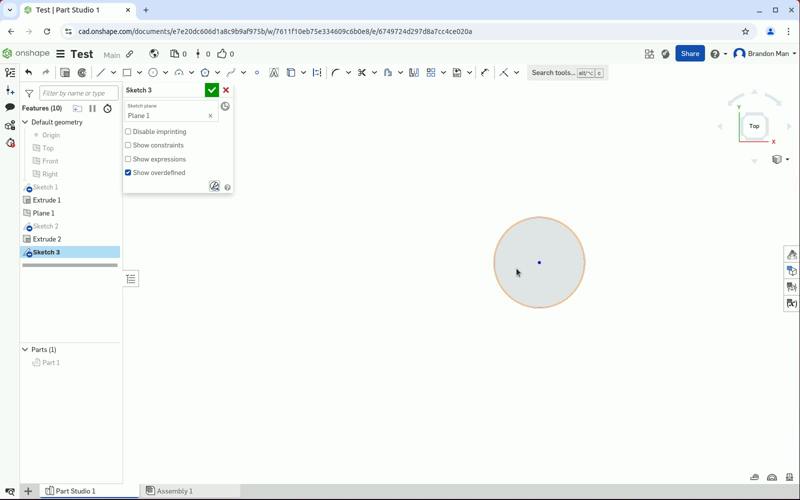
click(516, 268)
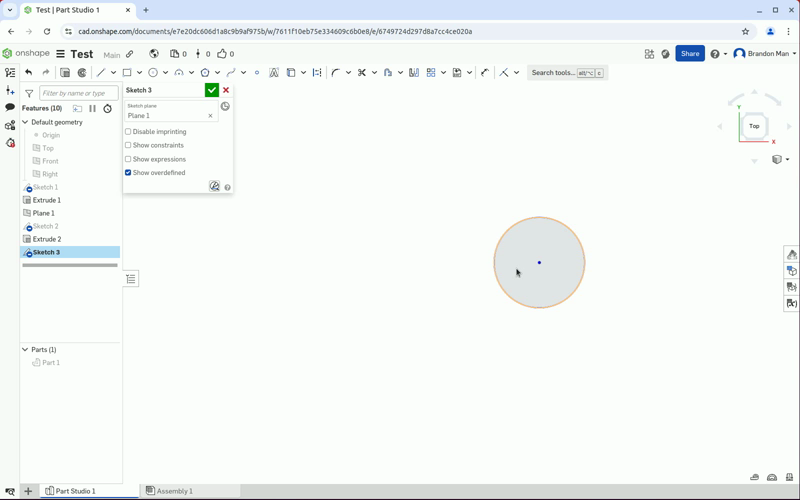
scroll(-6)
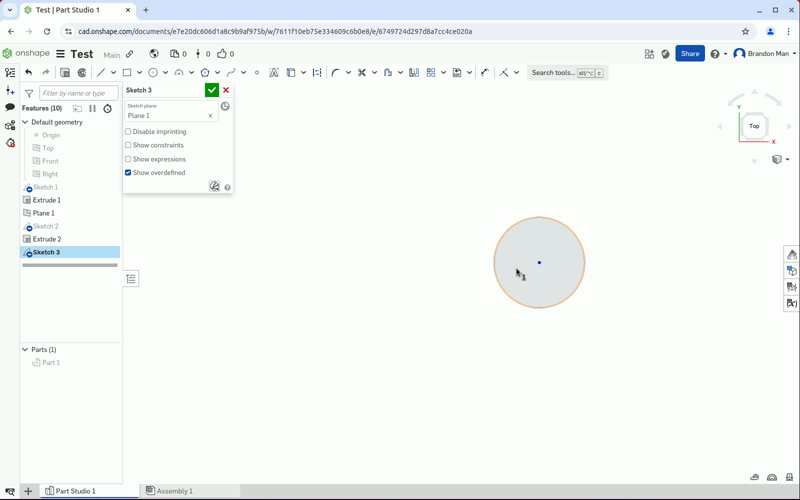
scroll(-6)
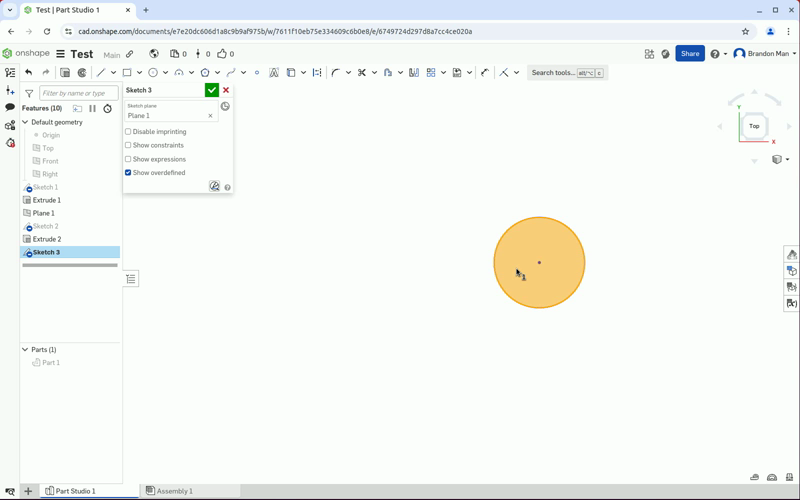
scroll(-6)
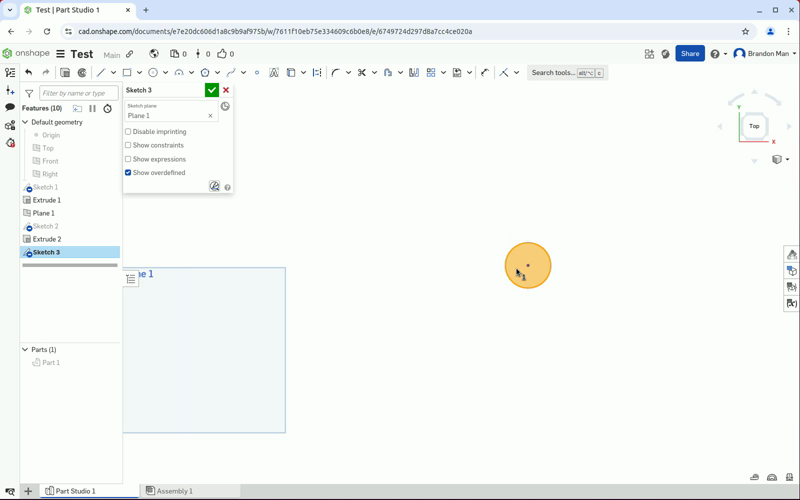
scroll(-6)
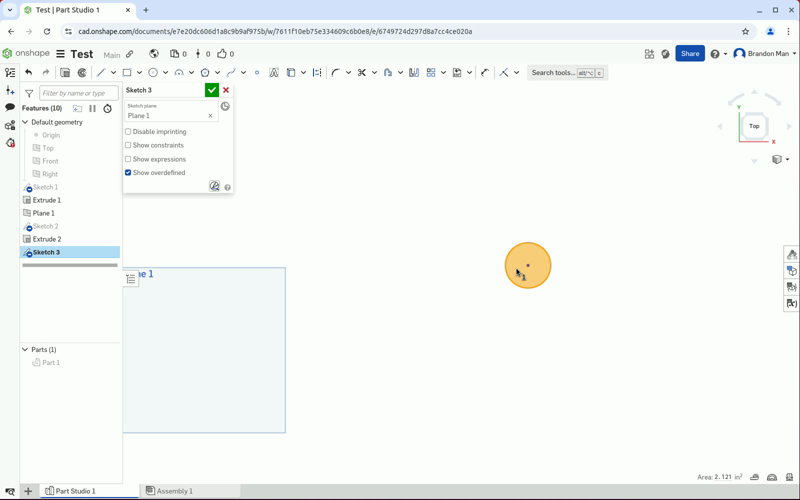
scroll(-6)
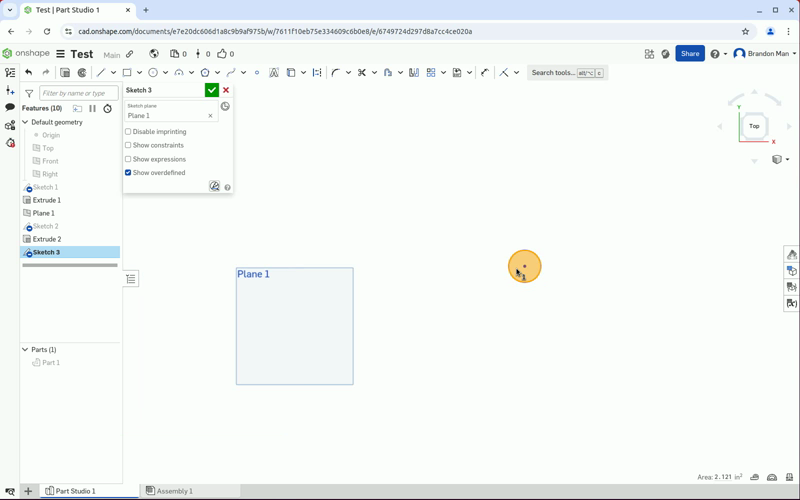
scroll(-6)
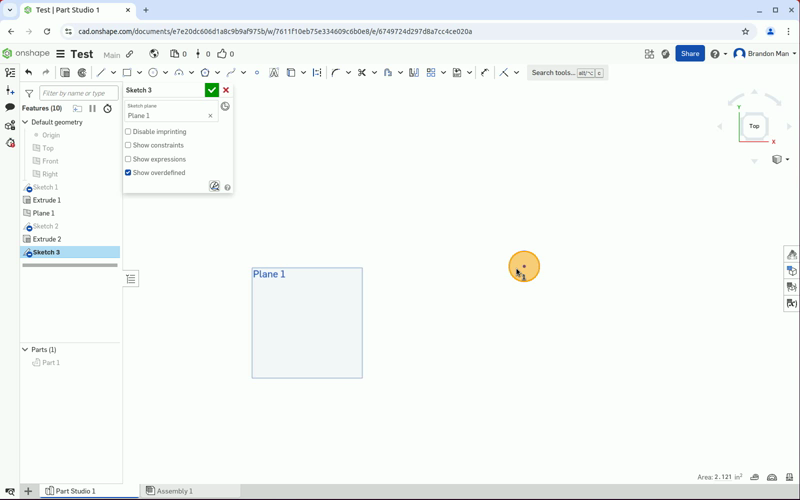
scroll(-6)
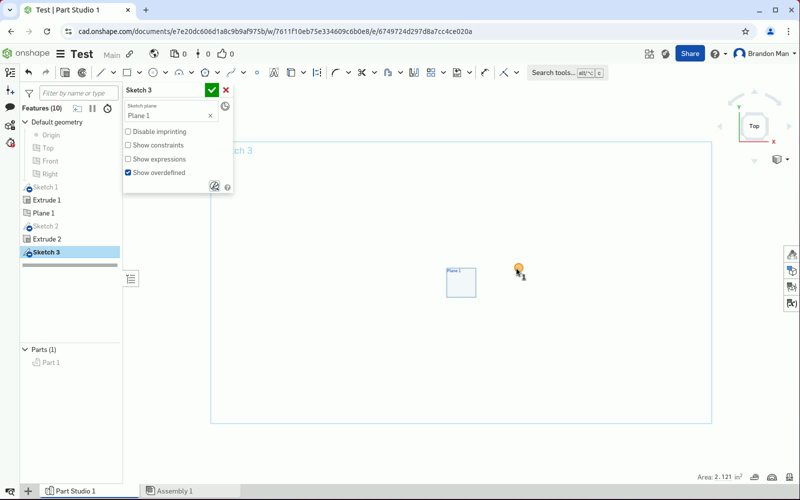
mouse_move(73, 352)
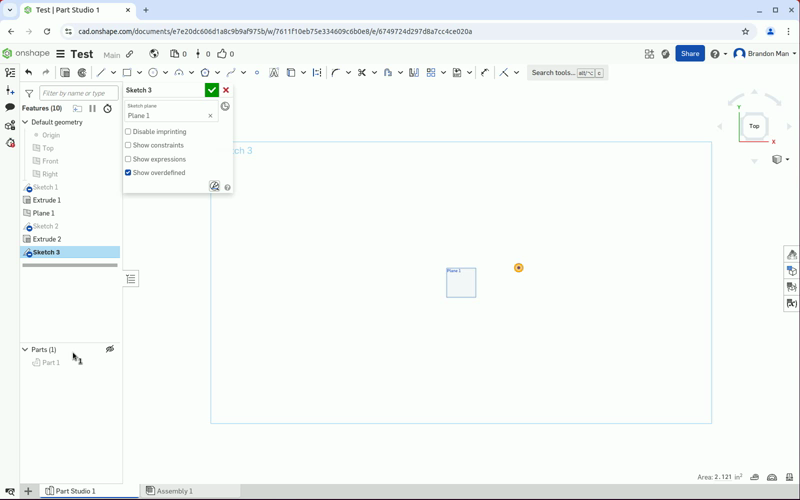
key(shift+y)
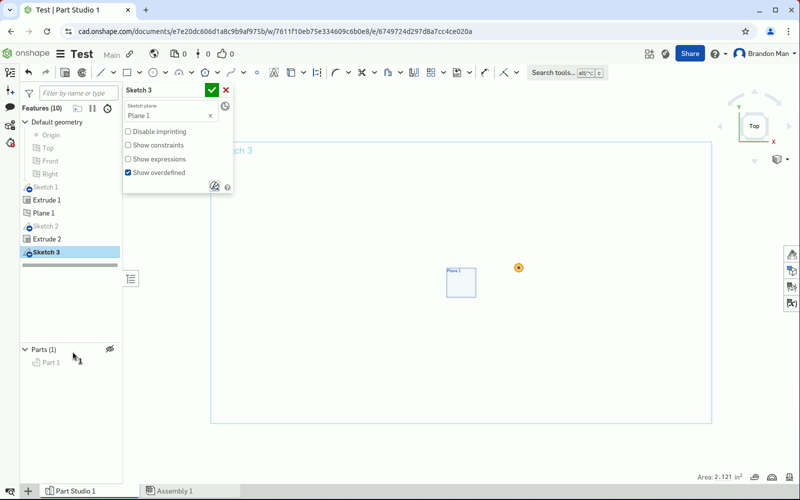
key(shift+e)
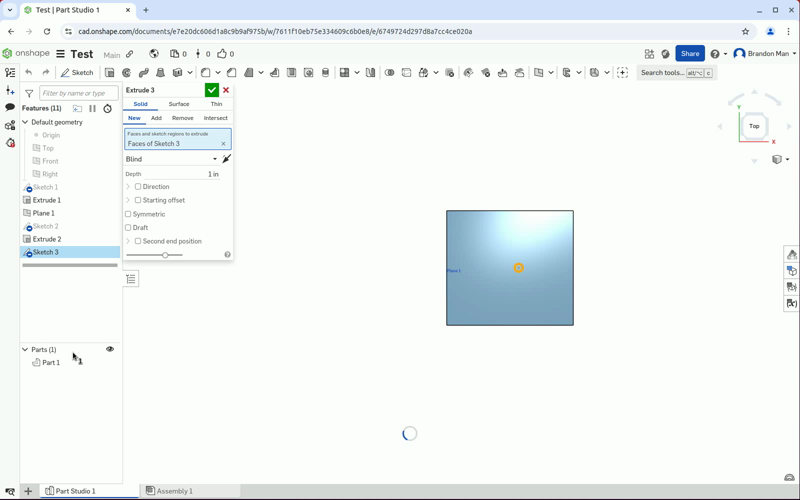
mouse_move(143, 106)
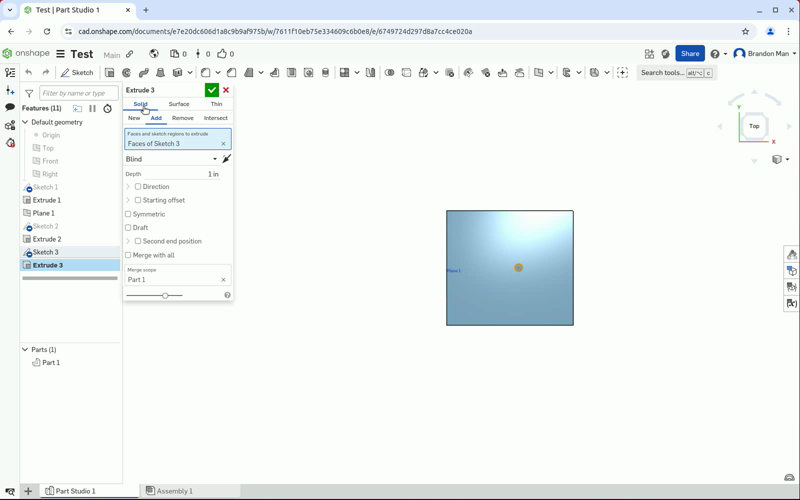
click(143, 106)
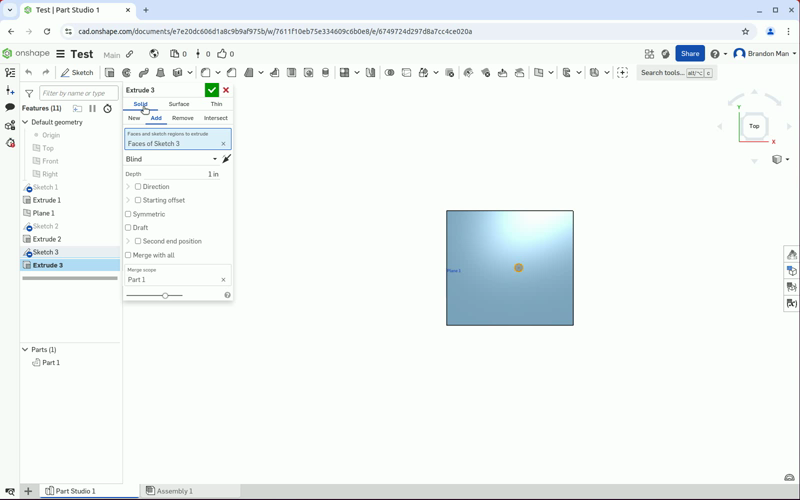
mouse_move(186, 120)
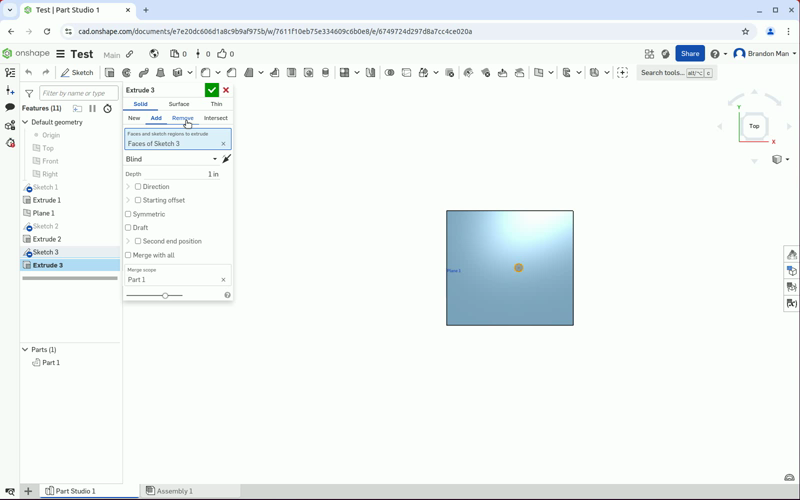
click(186, 120)
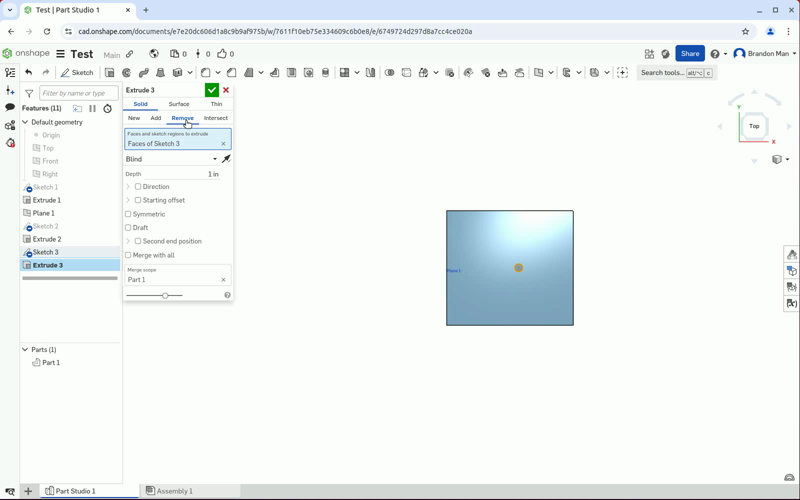
key(tab, 4)
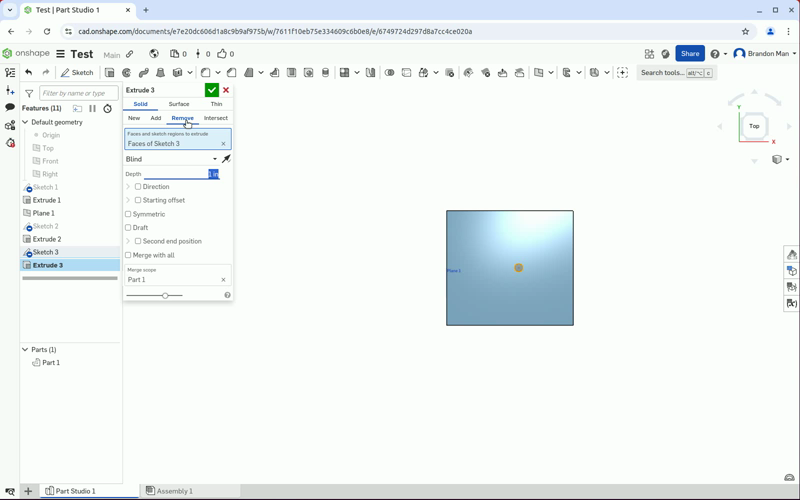
text(11.795)
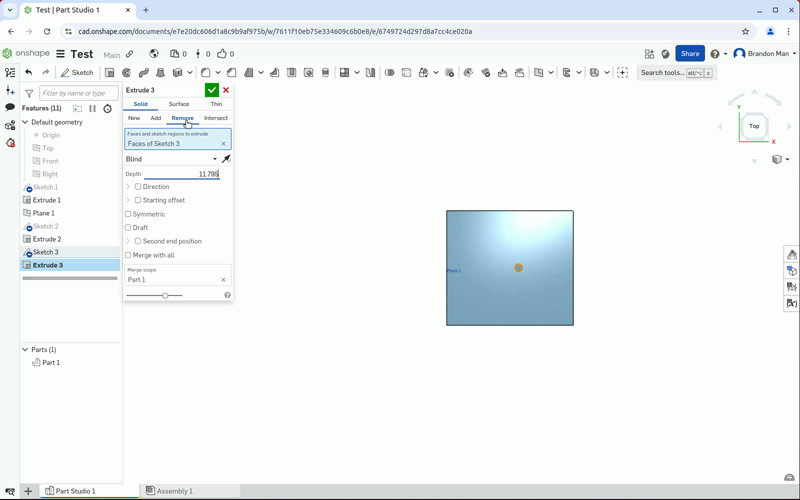
key(tab, 6)
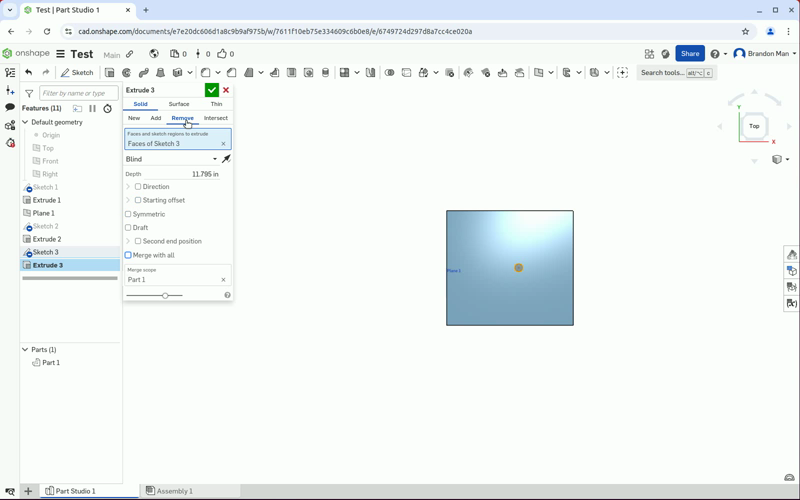
key(space)
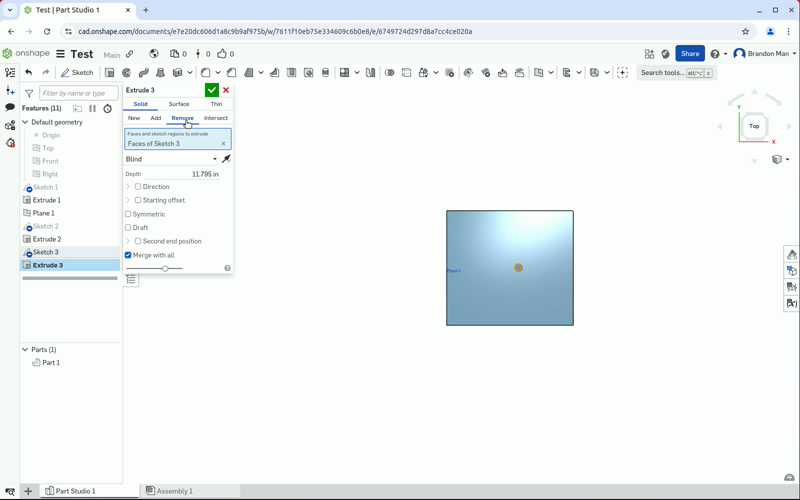
key(enter)
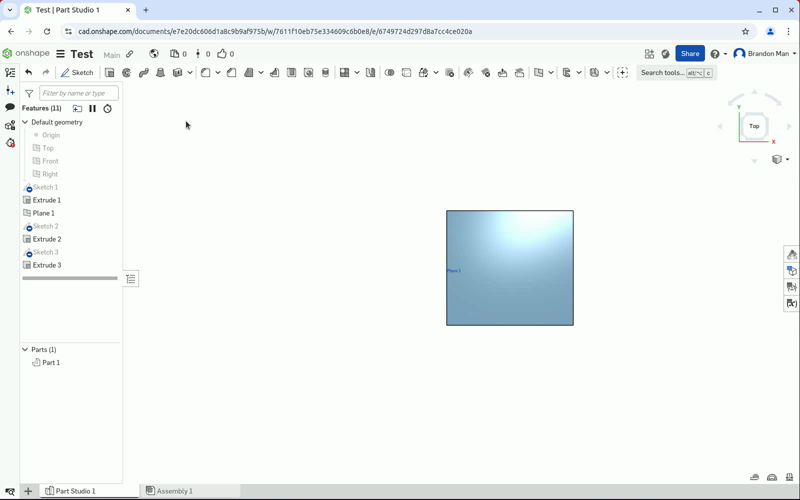
key(shift+h)
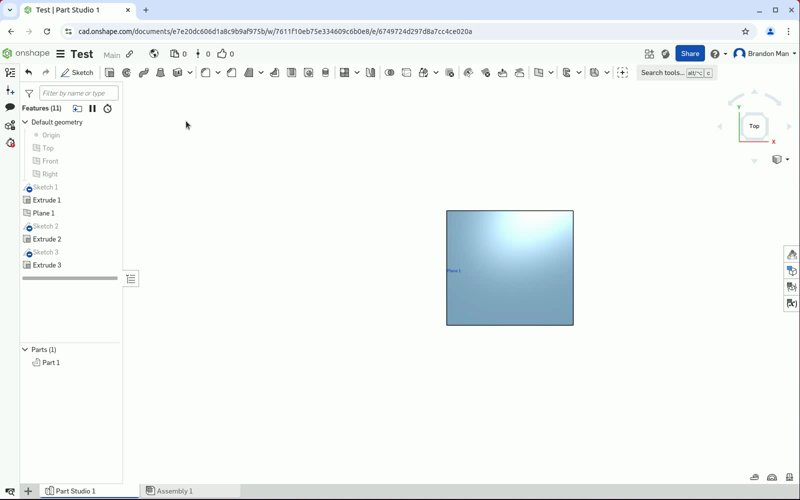
key(shift+h)
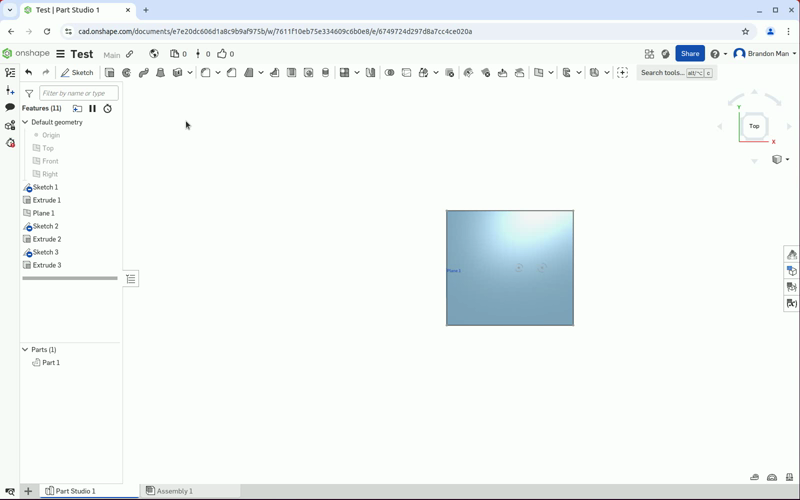
key(shift+7)
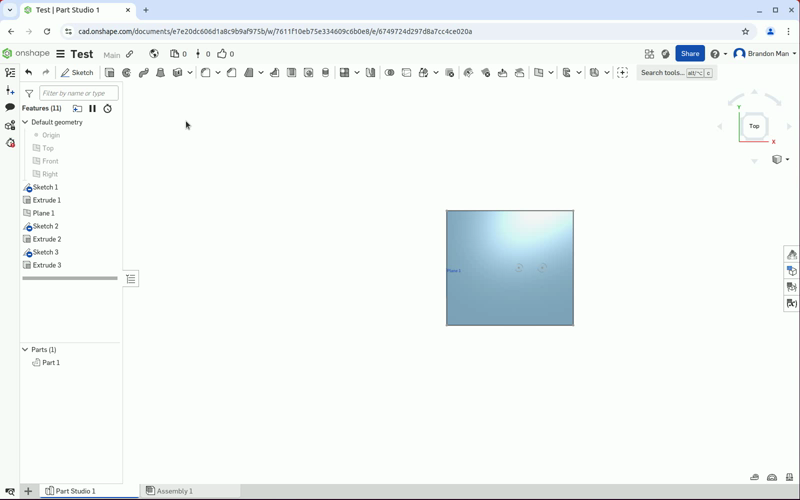
key(up, 3)
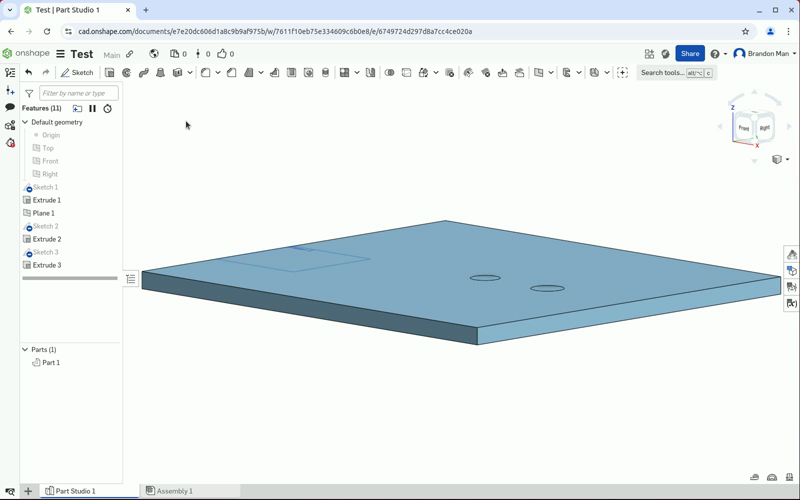
key(left, 3)
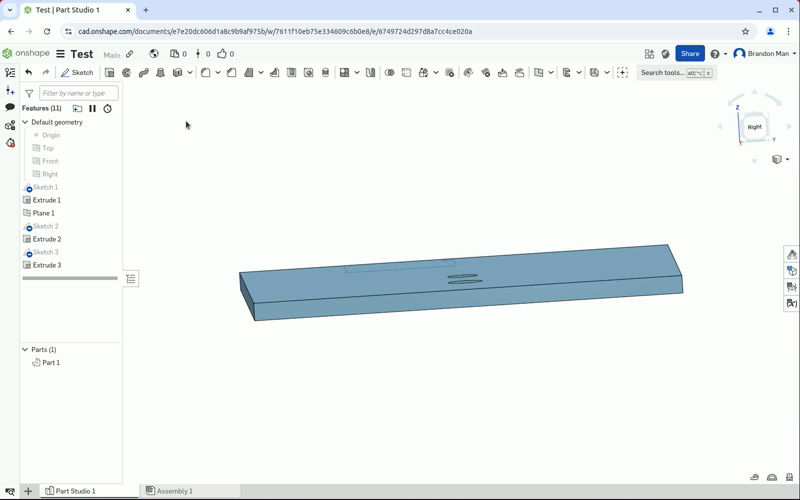
key(right, 3)
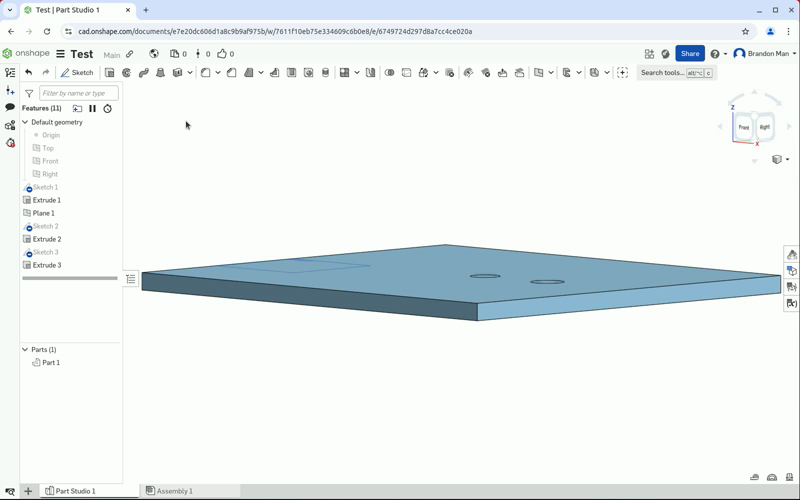
key(down, 3)
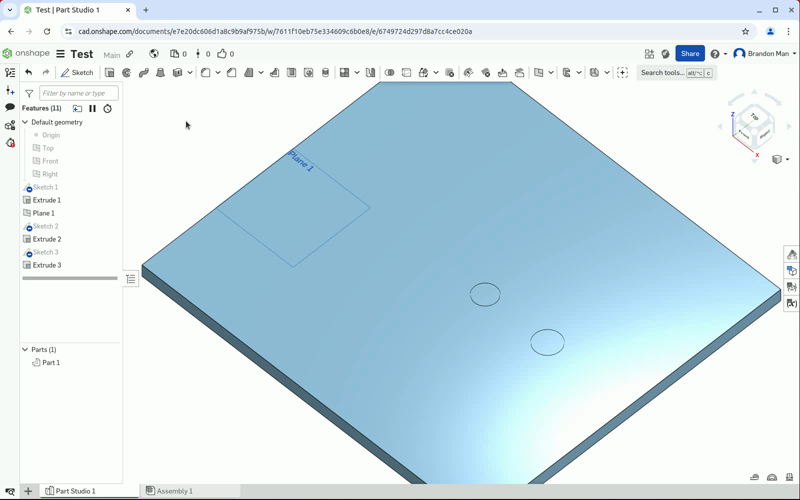
mouse_move(73, 189)
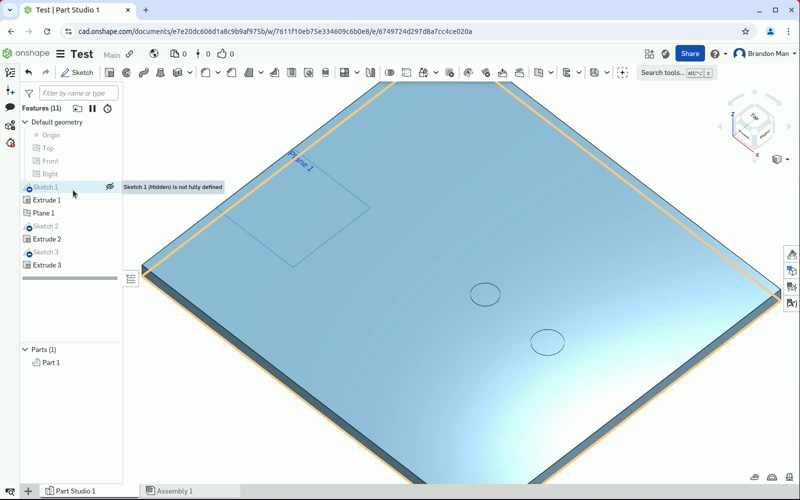
click(73, 189)